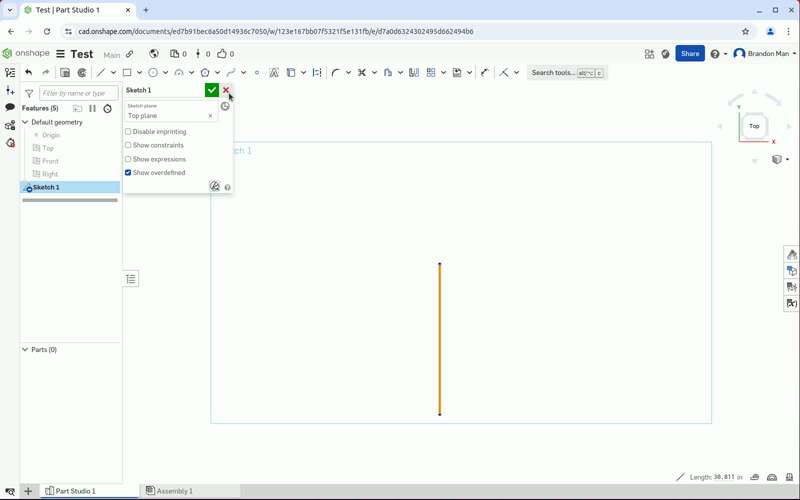
key(shift+h)
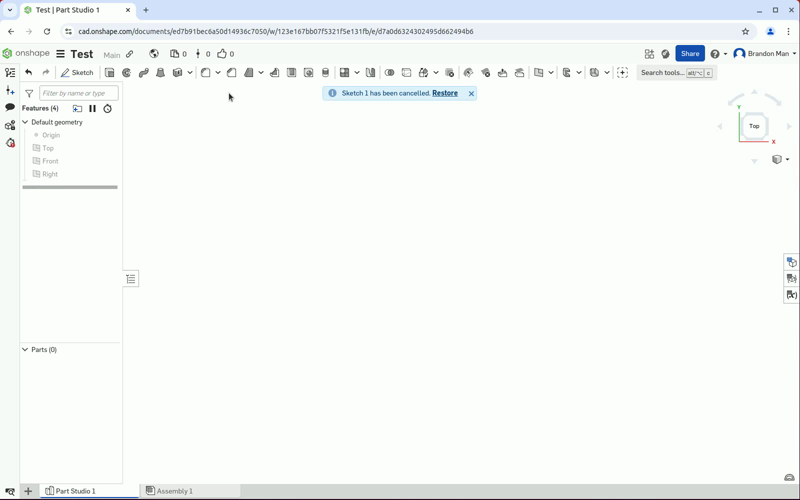
mouse_move(73, 352)
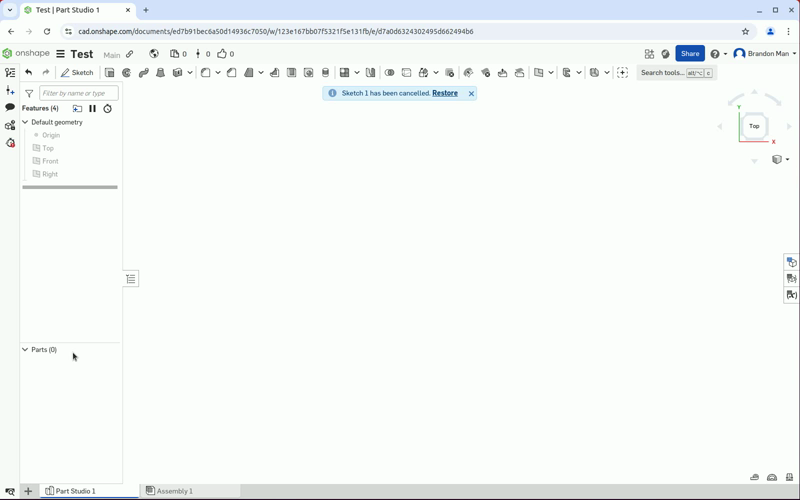
key(y)
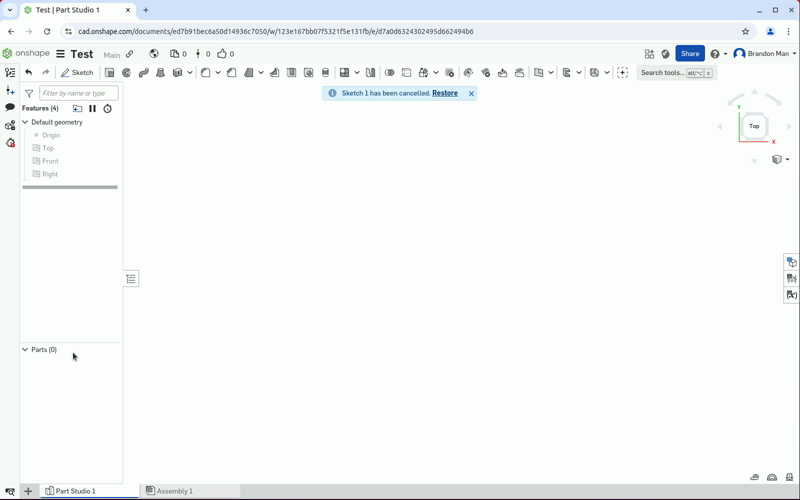
key(shift+p)
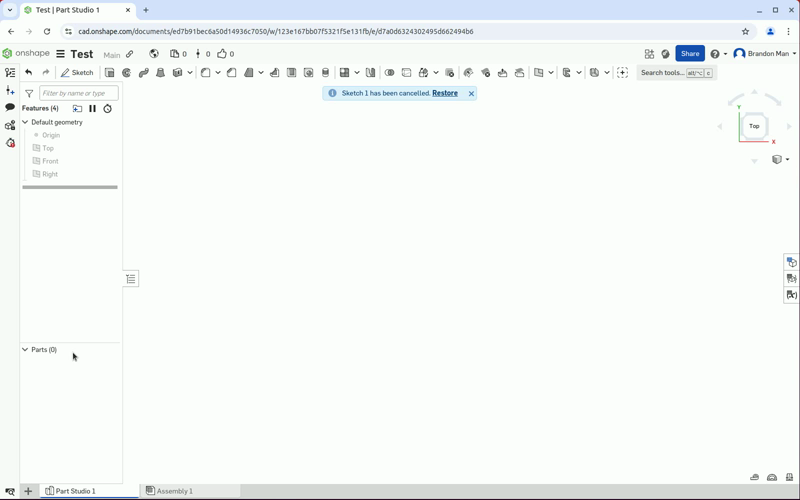
key(space)
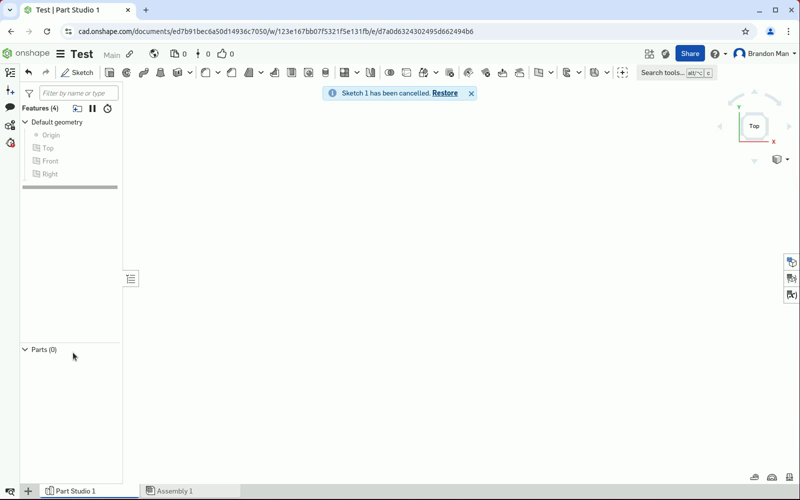
key_down(shift)
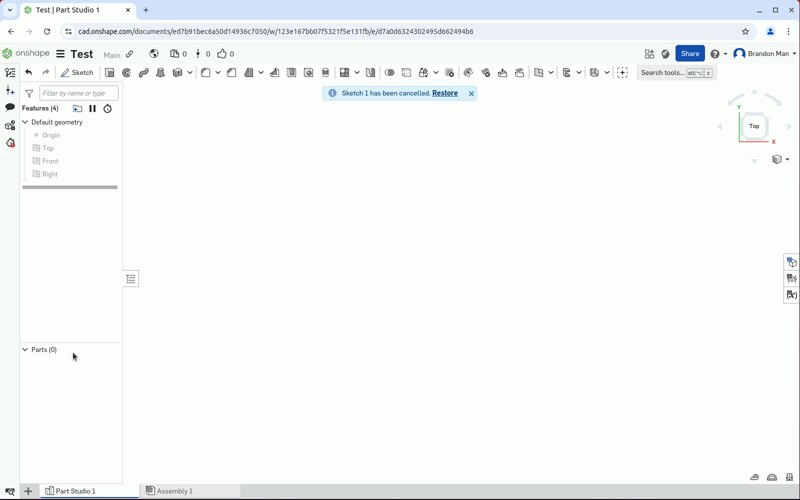
key(up)
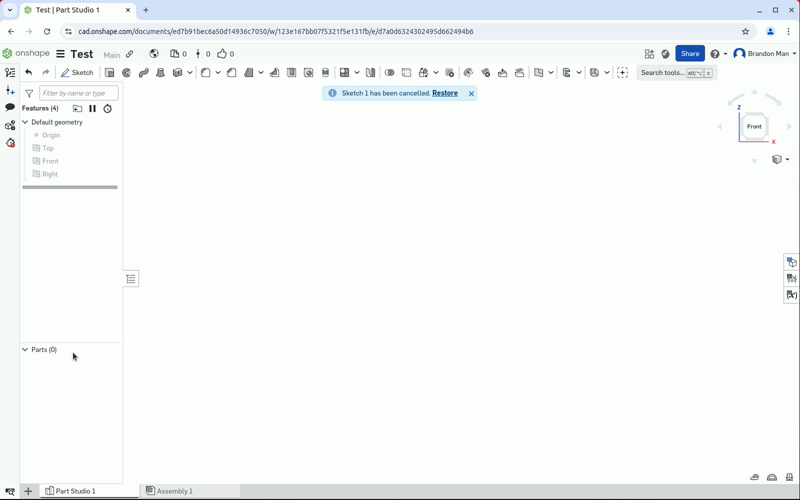
key_up(shift)
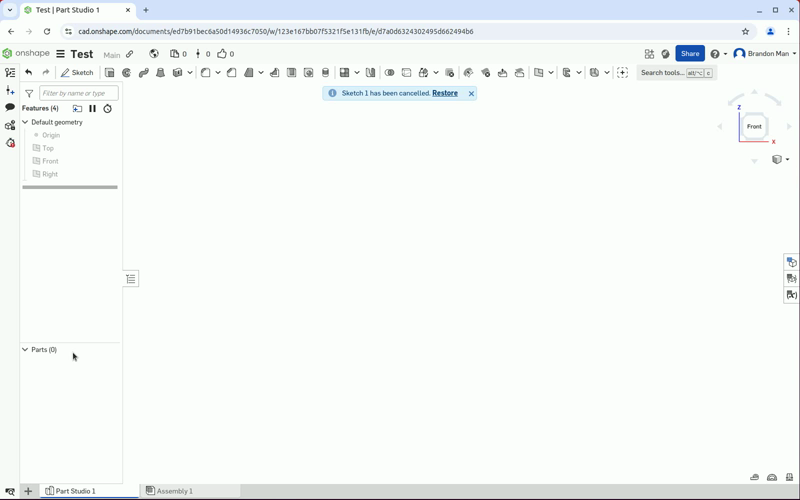
key(space)
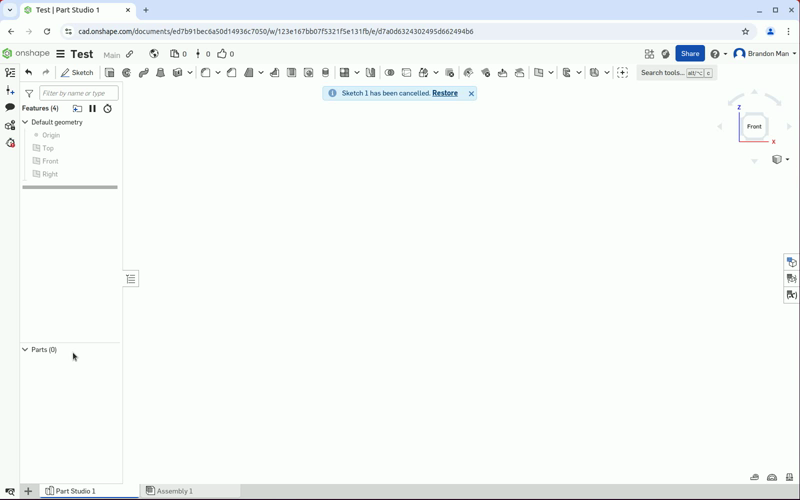
key_down(shift)
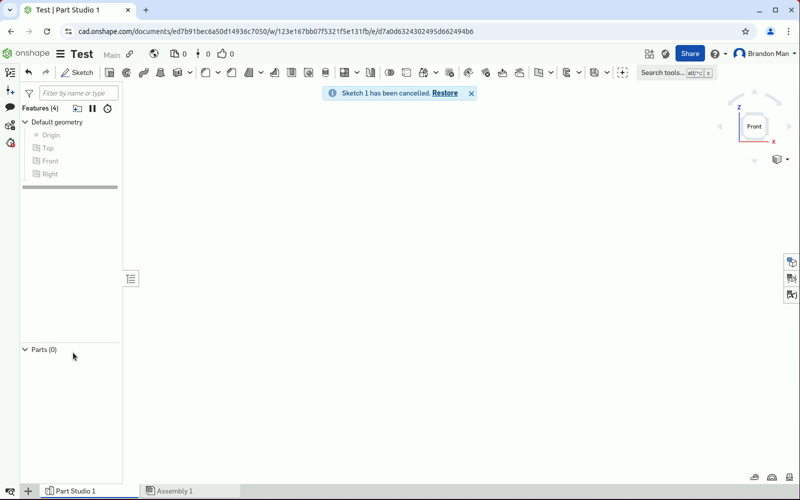
key(left)
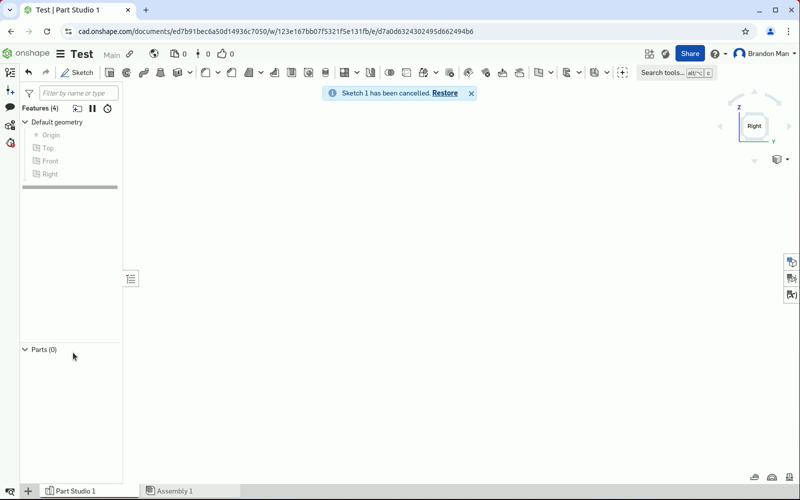
key_up(shift)
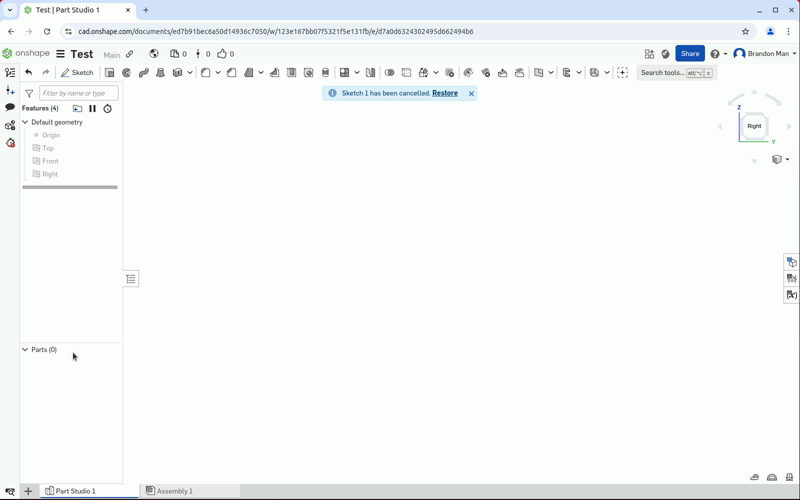
mouse_move(73, 352)
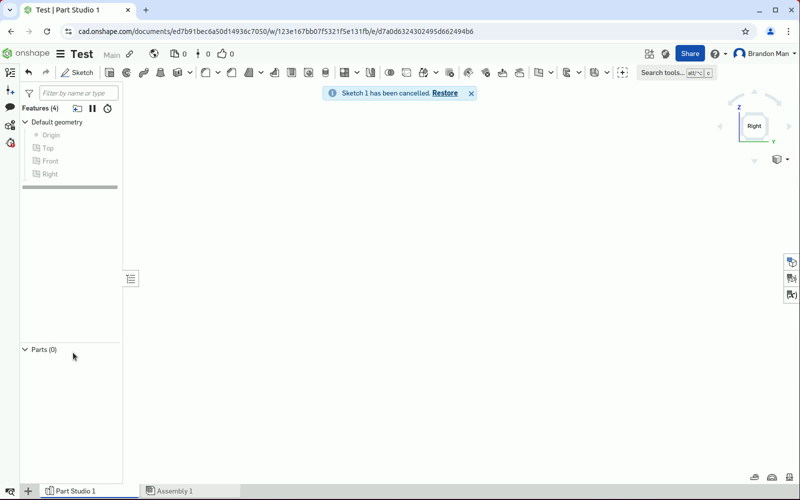
key(shift+y)
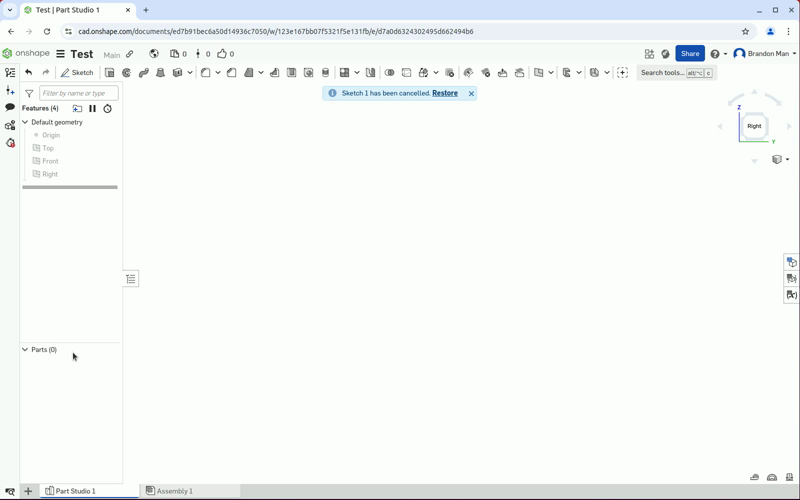
key(shift+s)
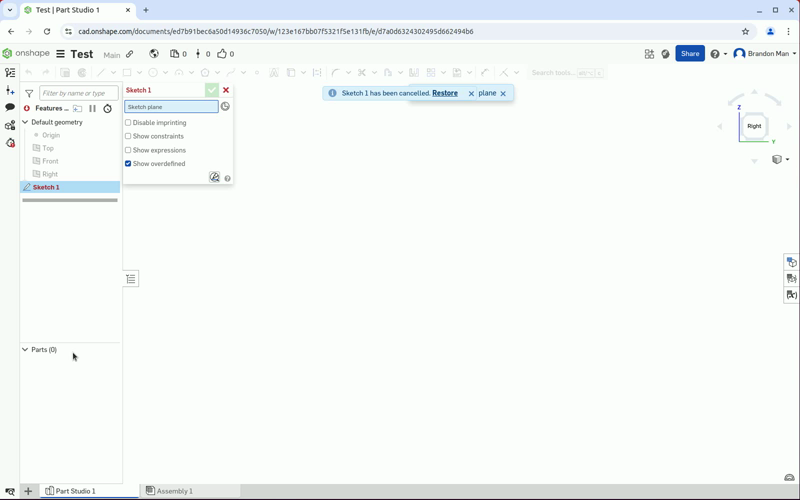
mouse_move(73, 176)
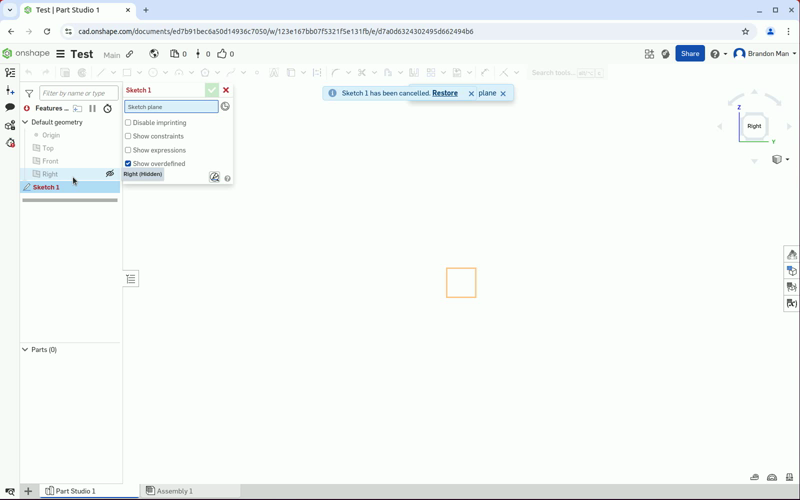
click(73, 176)
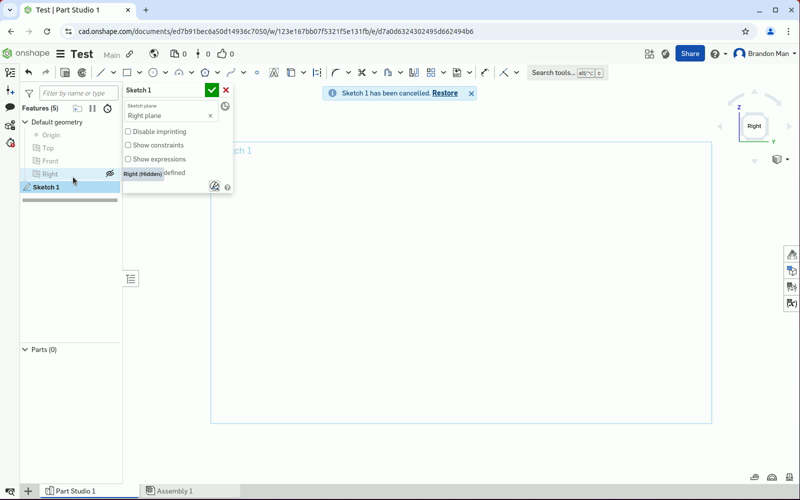
mouse_move(73, 352)
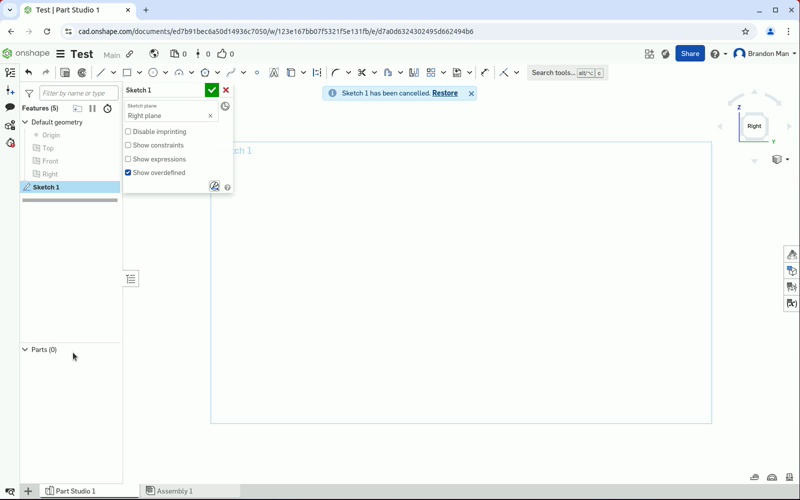
key(y)
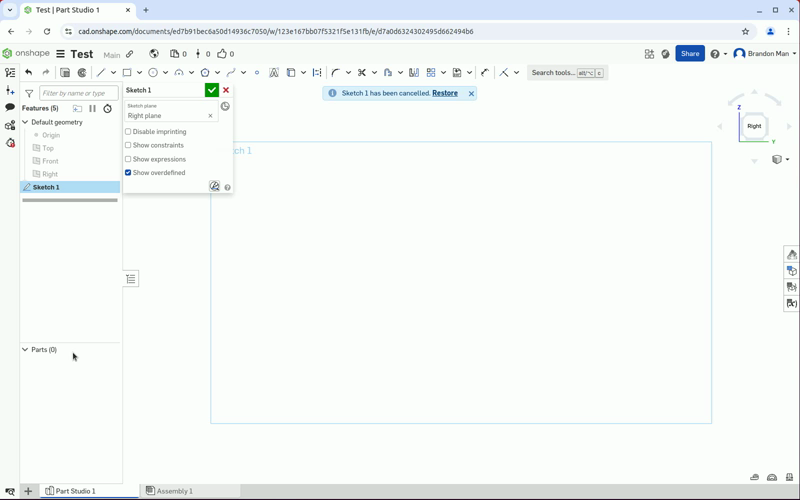
key(c)
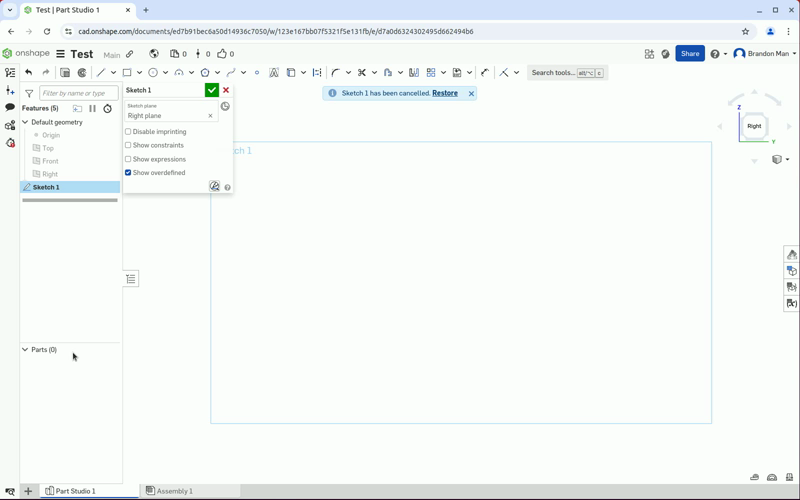
key_down(shift)
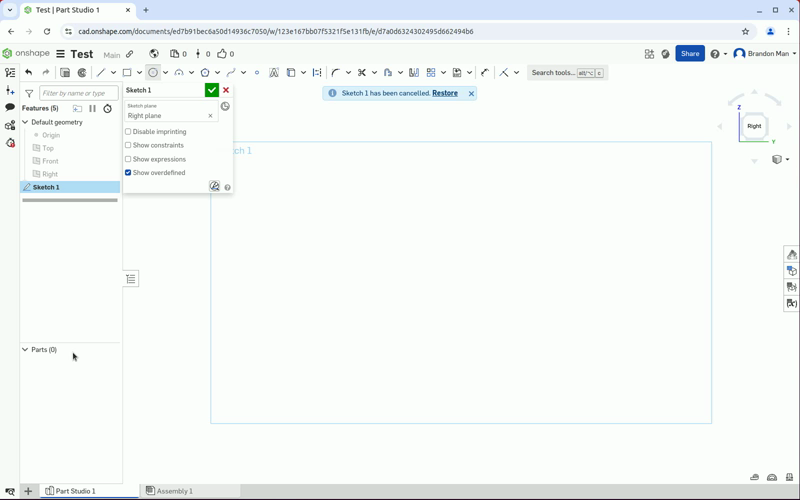
mouse_move(461, 282)
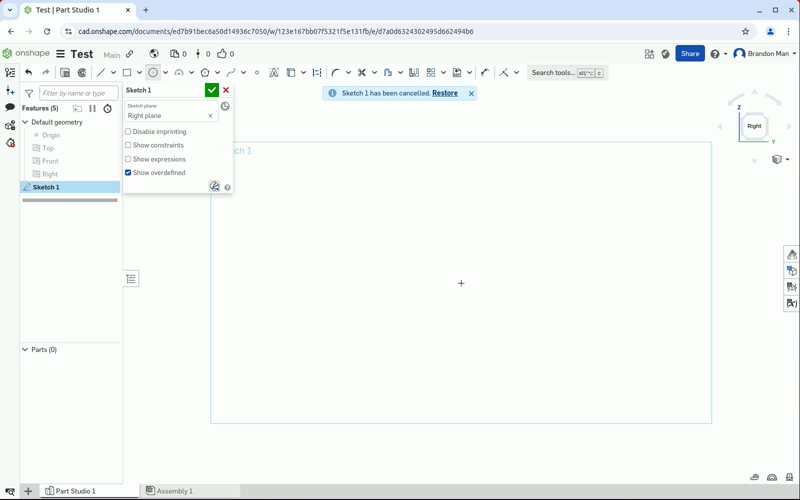
click(461, 282)
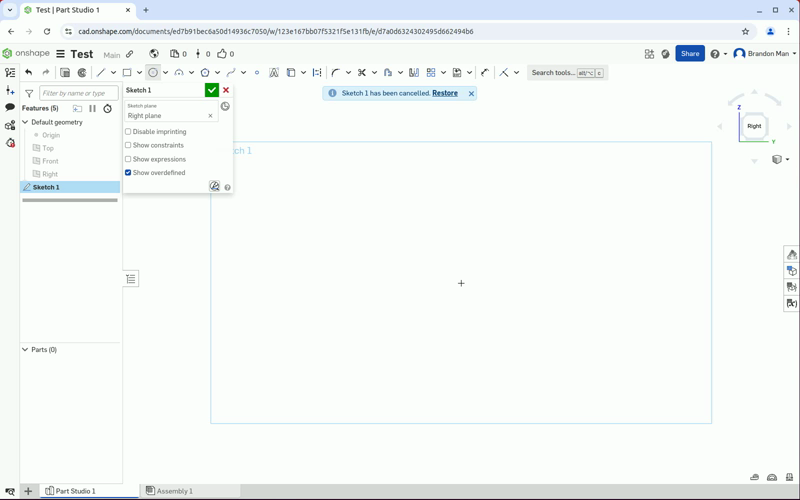
key_up(shift)
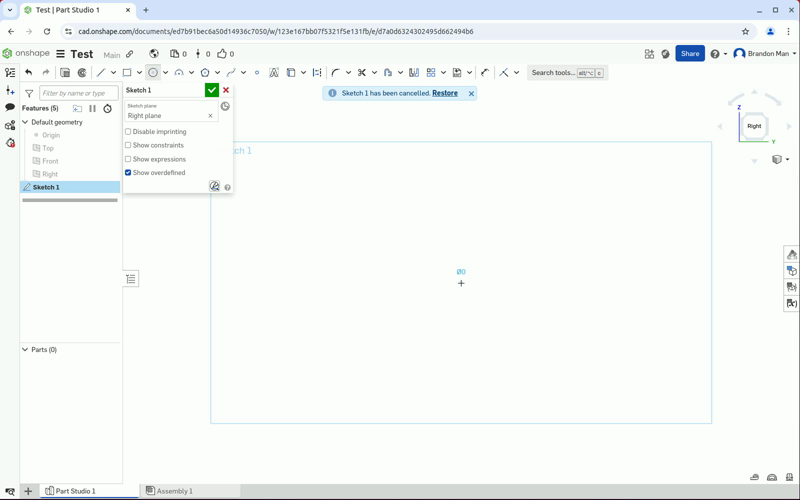
mouse_move(487, 282)
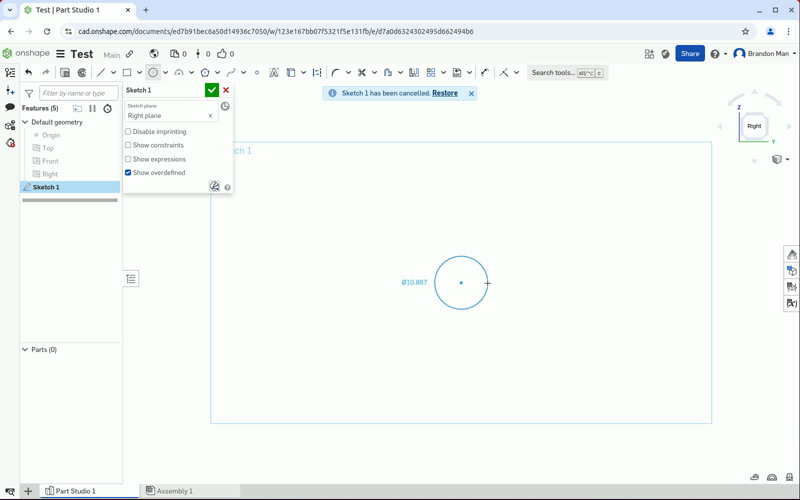
click(487, 282)
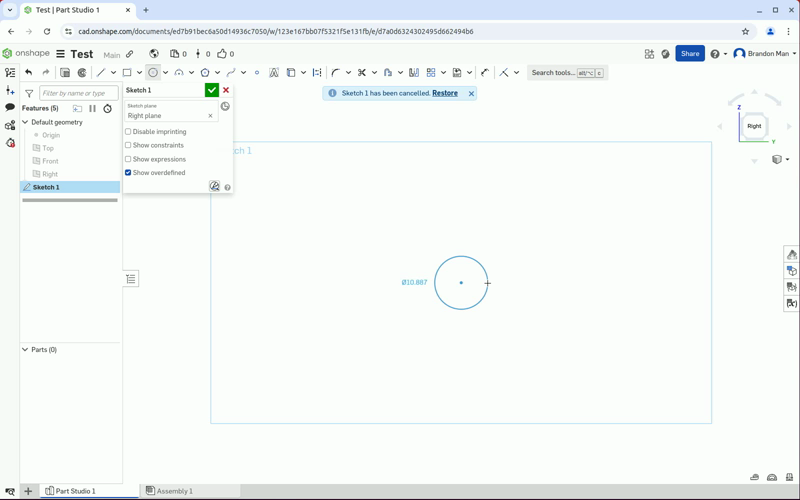
key(esc)
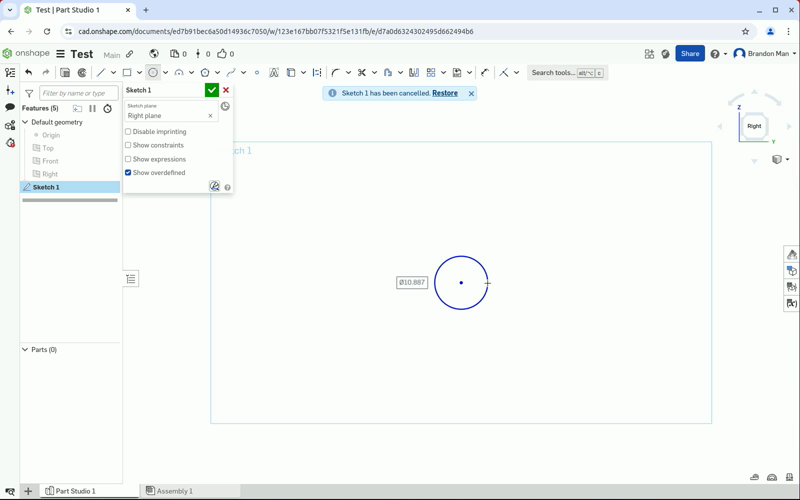
mouse_move(449, 270)
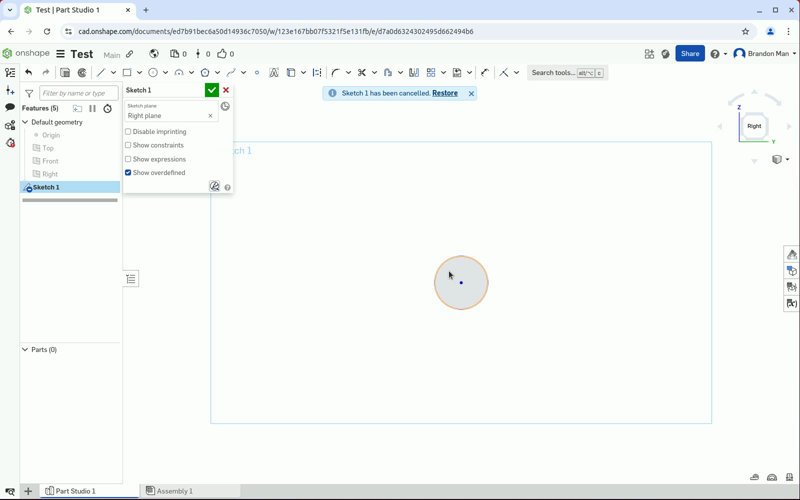
click(449, 270)
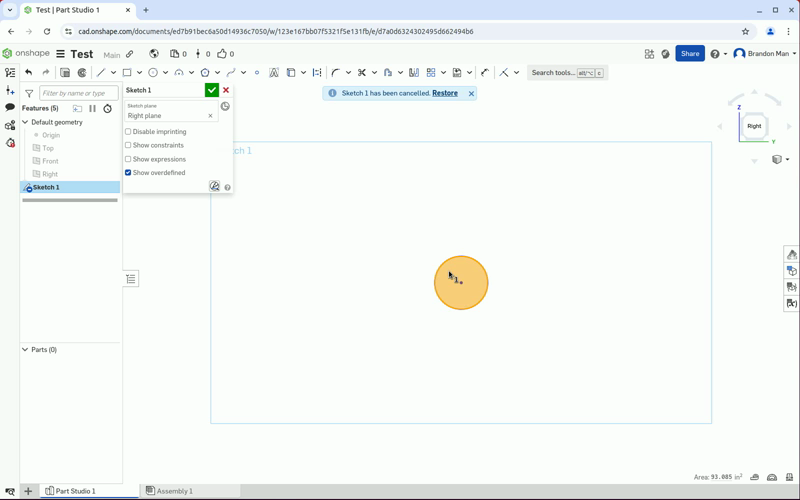
mouse_move(73, 352)
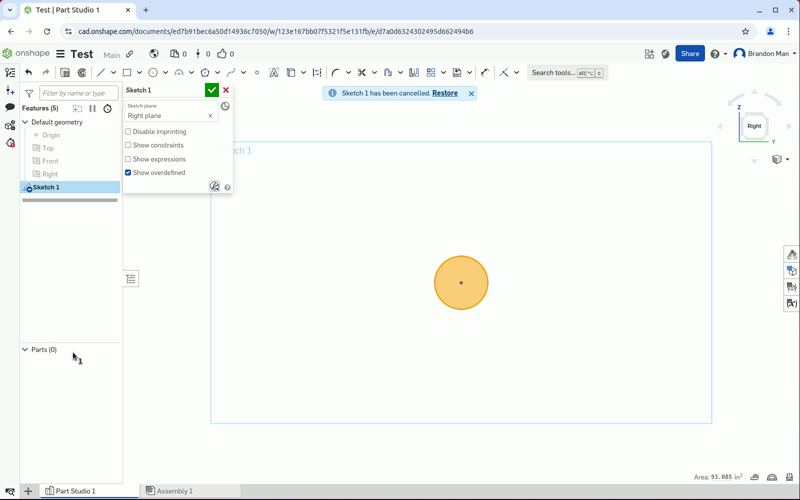
key(shift+y)
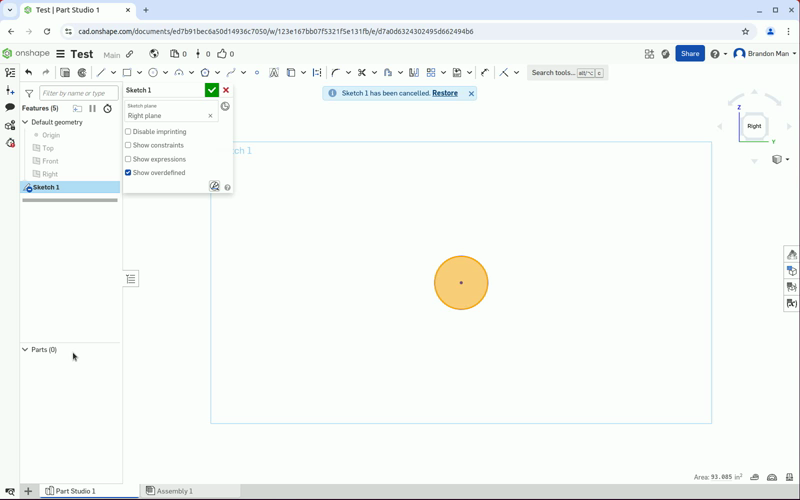
key(shift+e)
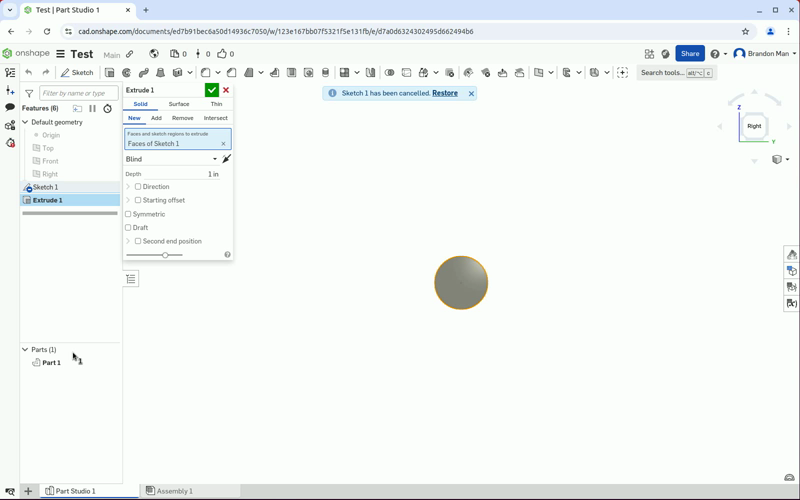
mouse_move(143, 106)
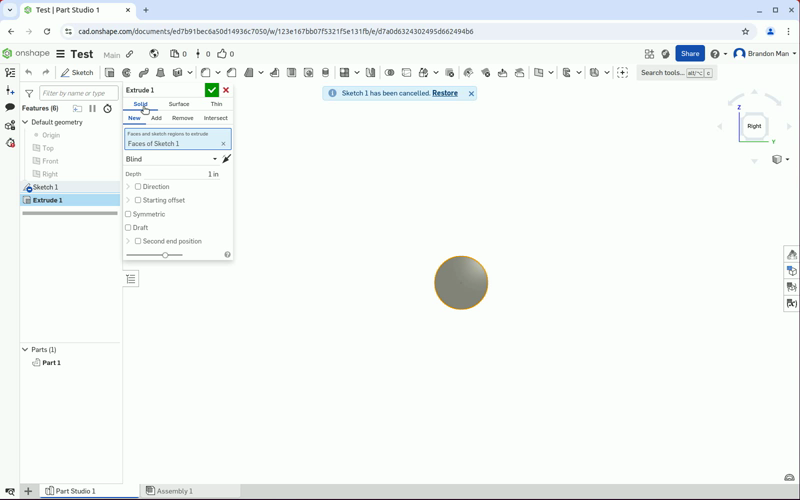
click(143, 106)
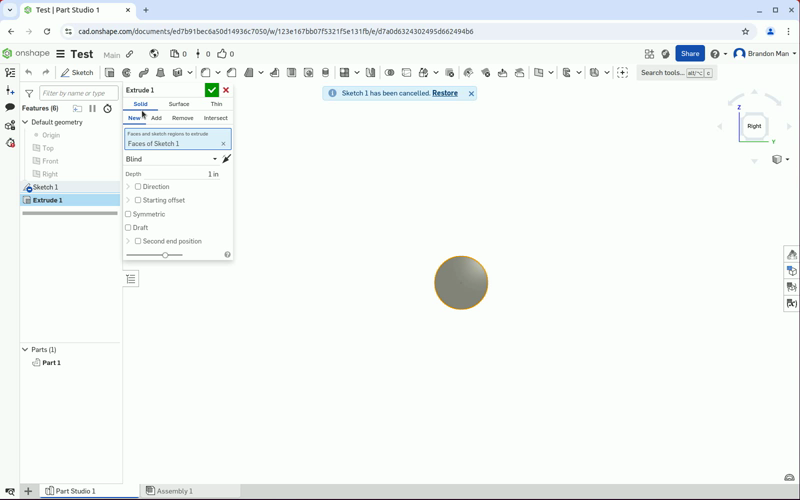
mouse_move(137, 120)
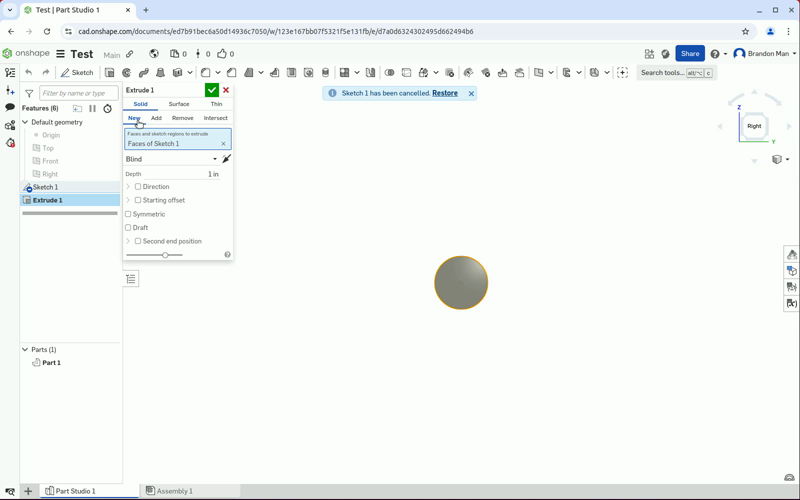
click(137, 120)
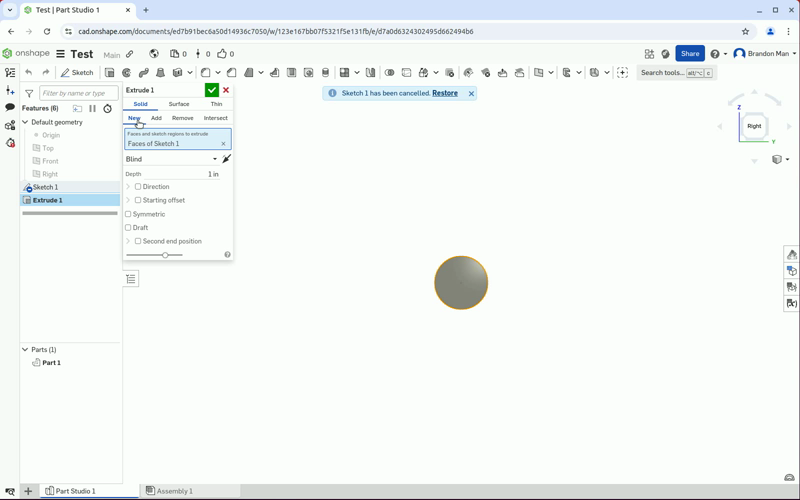
key(tab, 4)
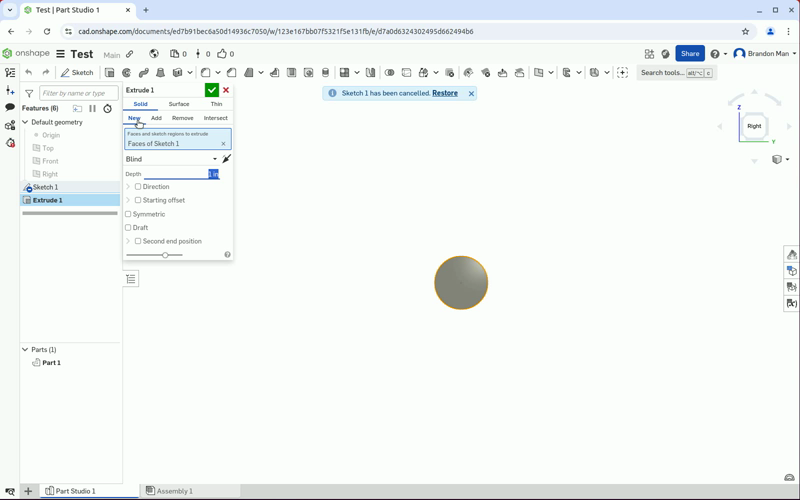
text(16.368)
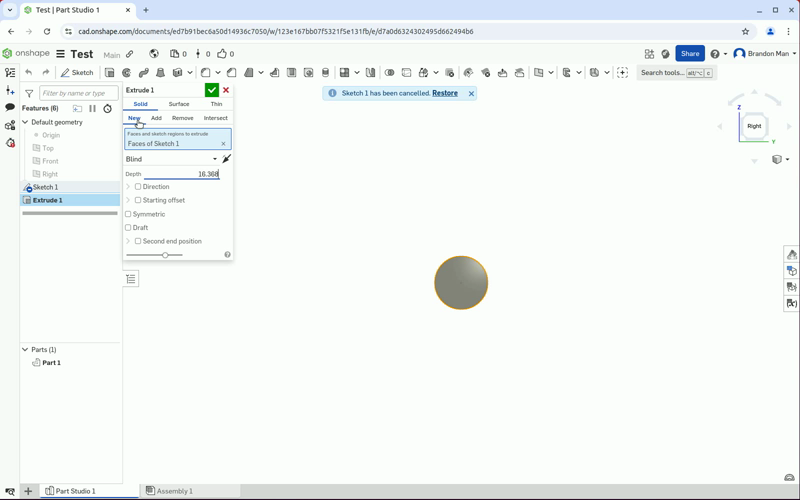
key(tab, 3)
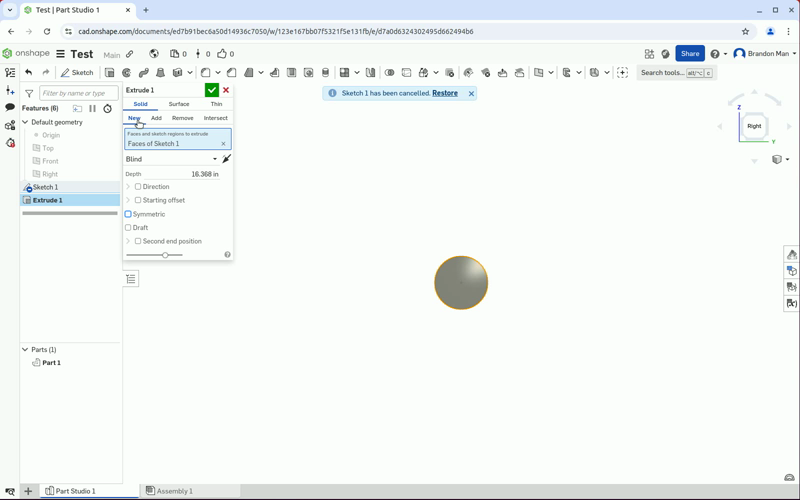
key(space)
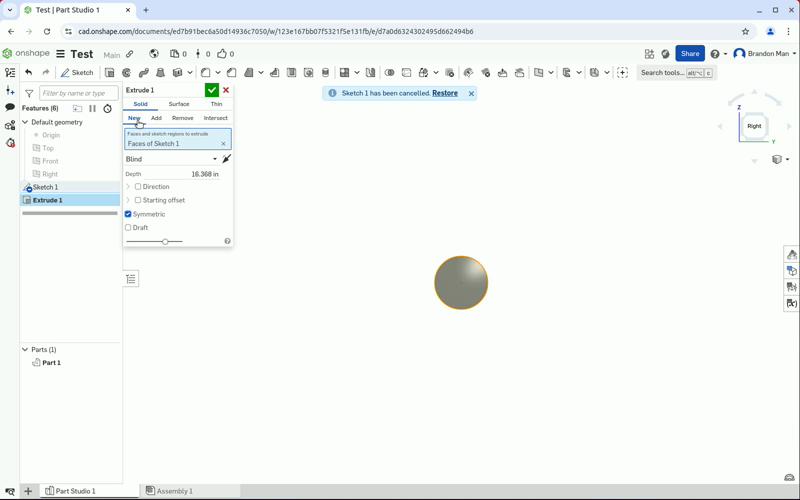
key(enter)
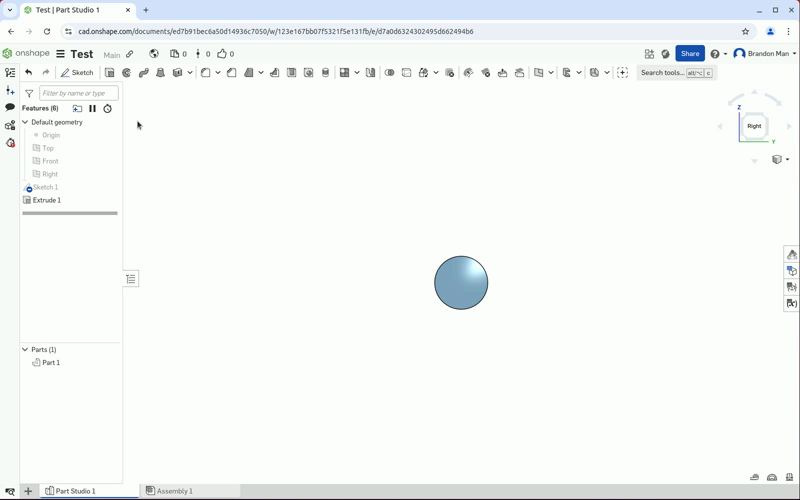
key(shift+h)
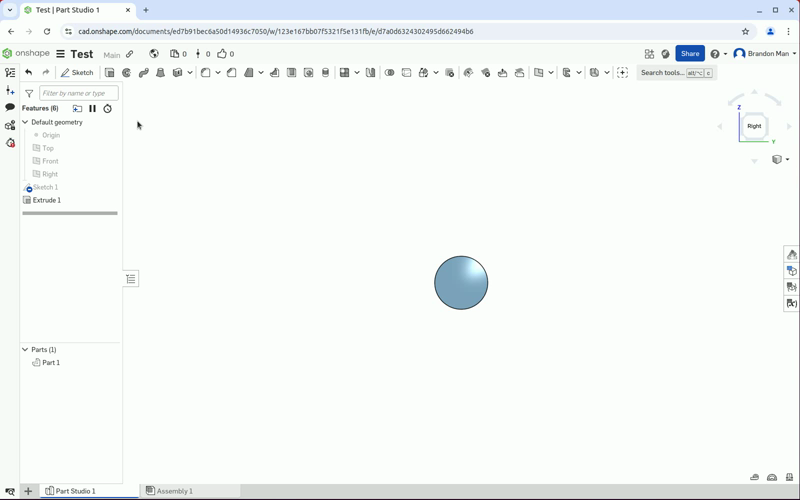
key(shift+h)
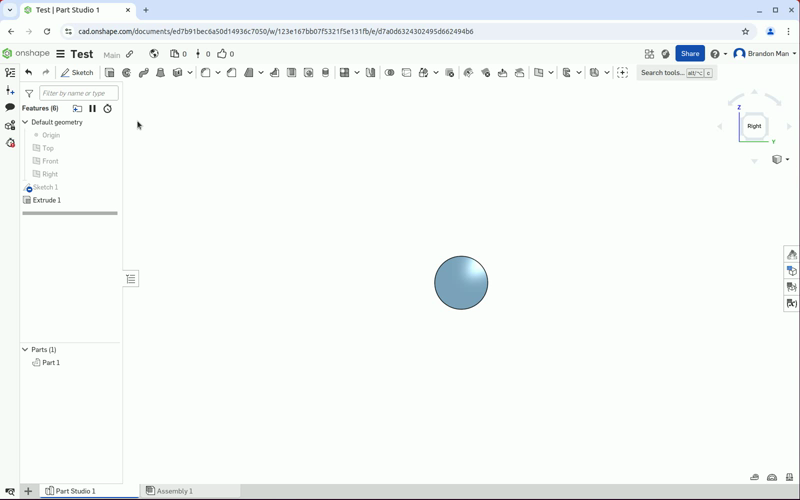
mouse_move(73, 189)
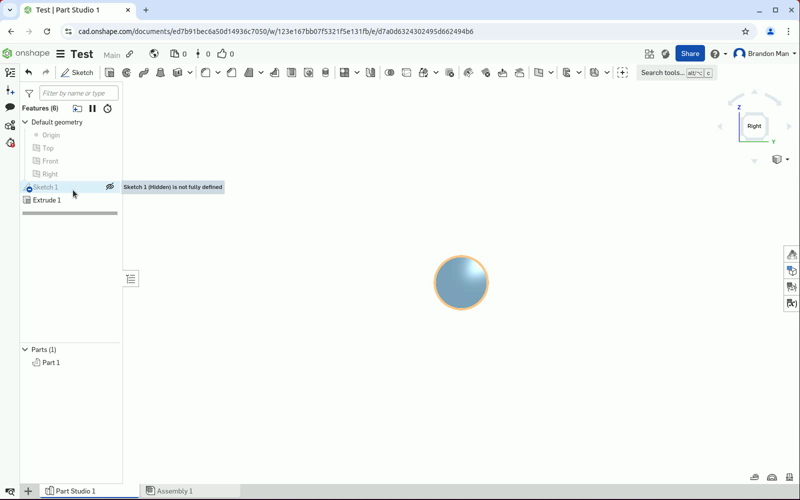
click(73, 189)
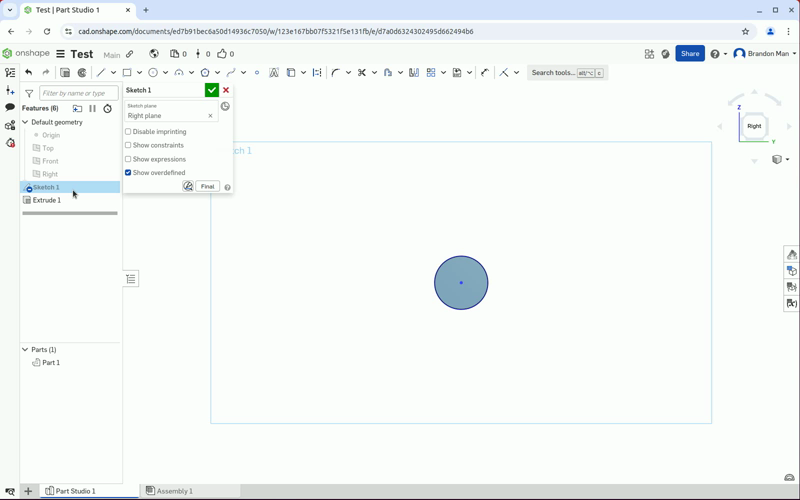
mouse_move(229, 92)
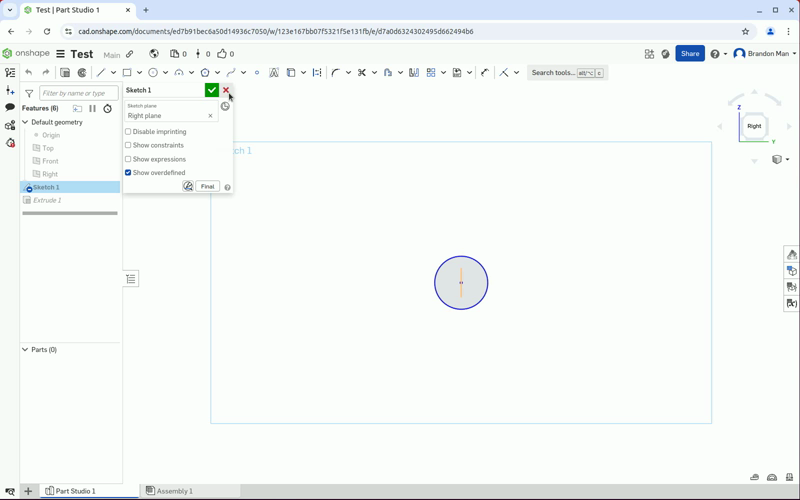
click(229, 92)
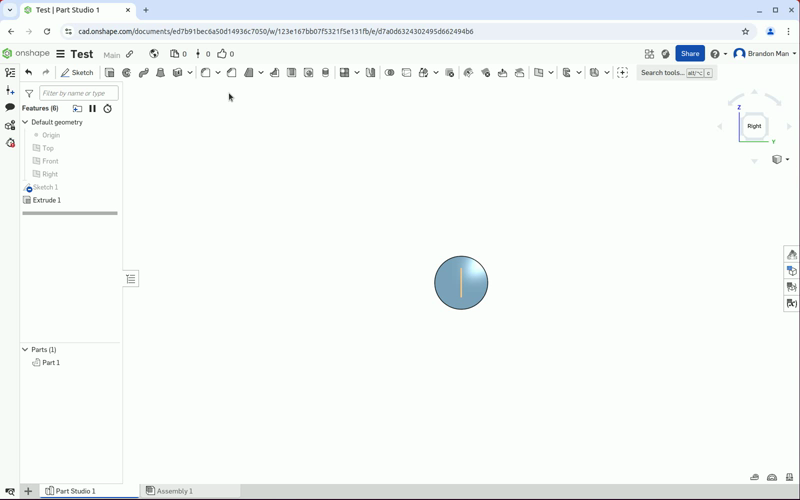
mouse_move(541, 75)
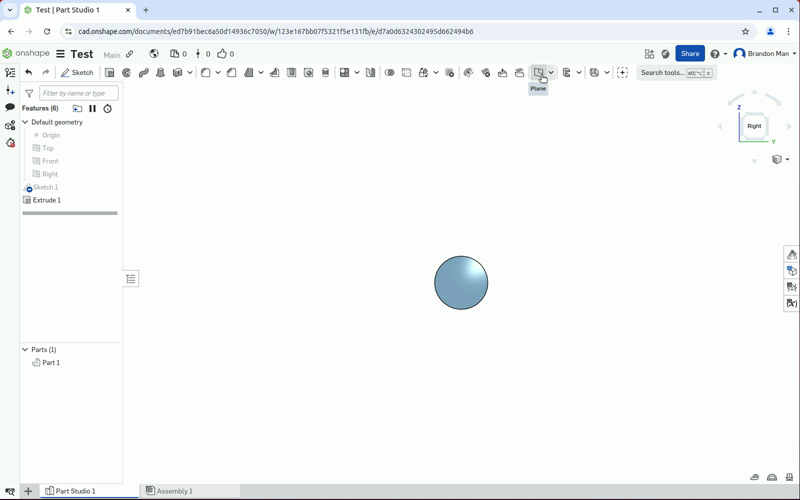
click(541, 75)
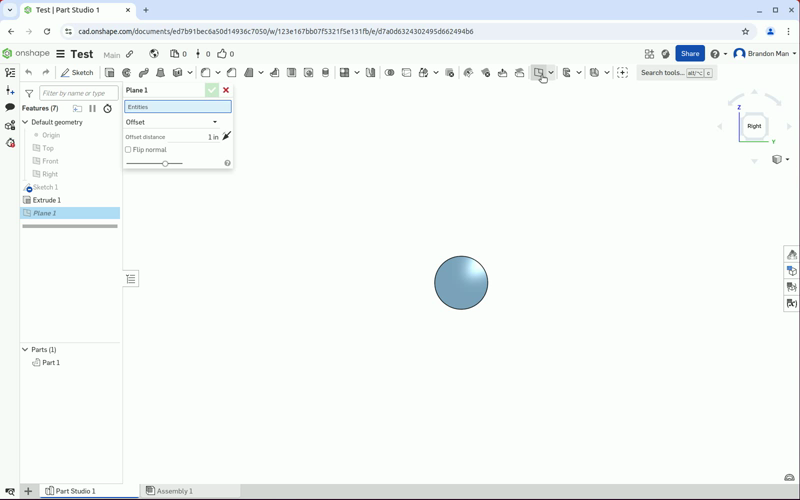
mouse_move(73, 176)
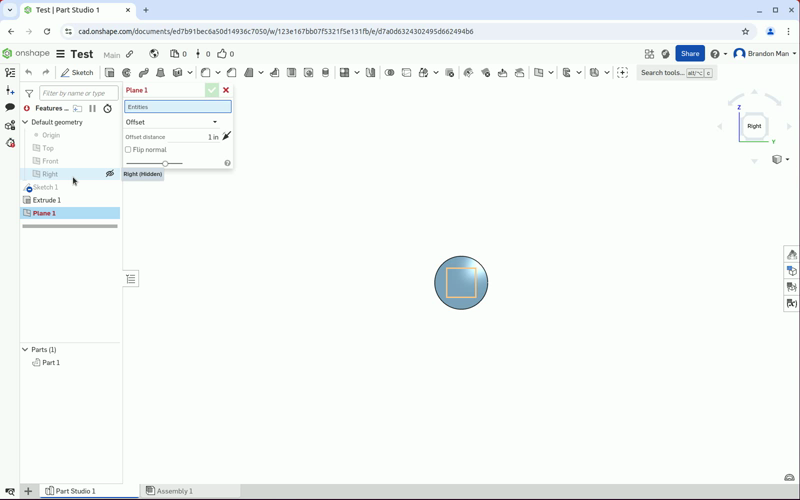
click(73, 176)
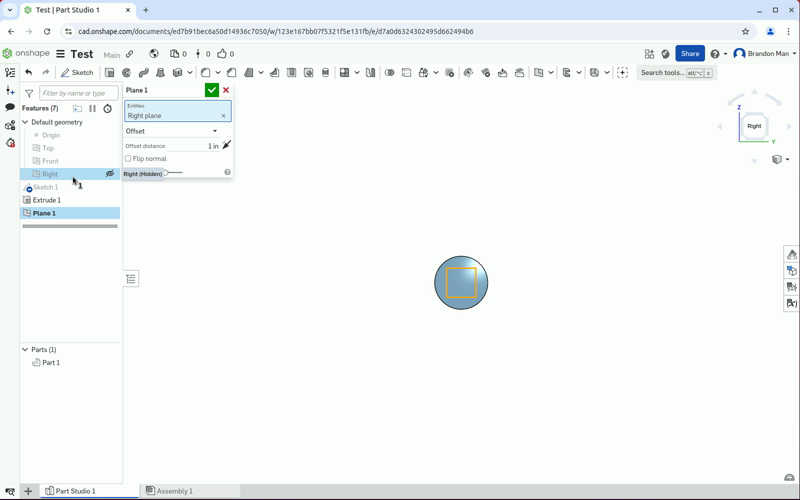
key(tab, 2)
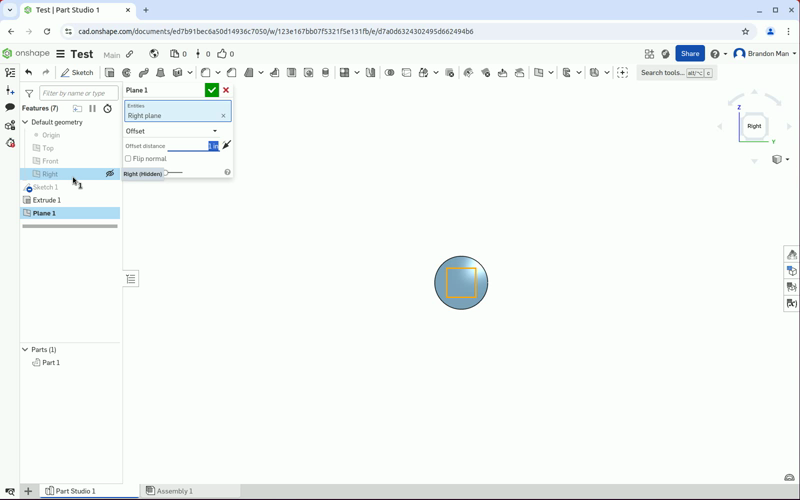
text(8.196)
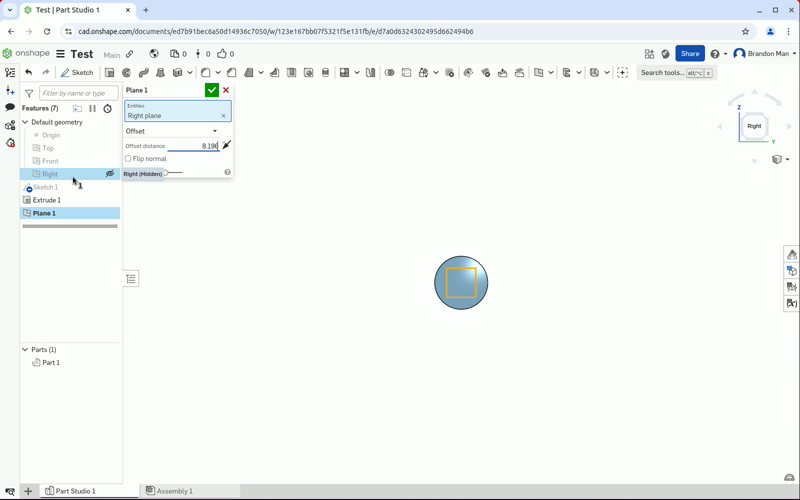
key(enter, 2)
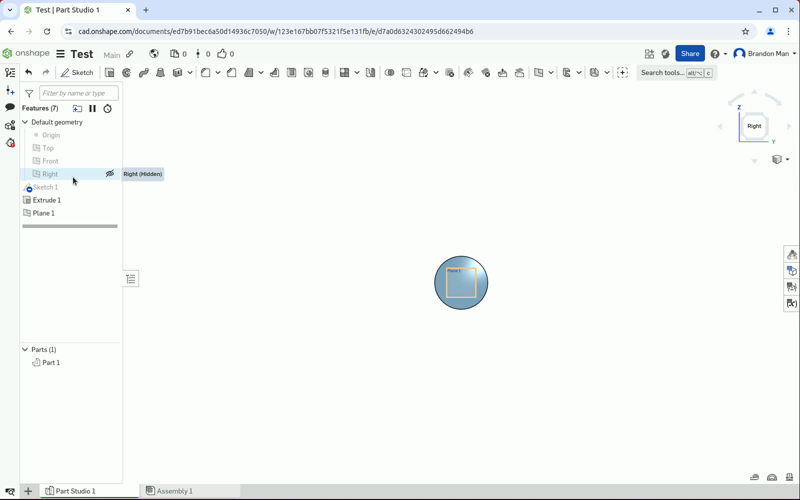
key(shift+s)
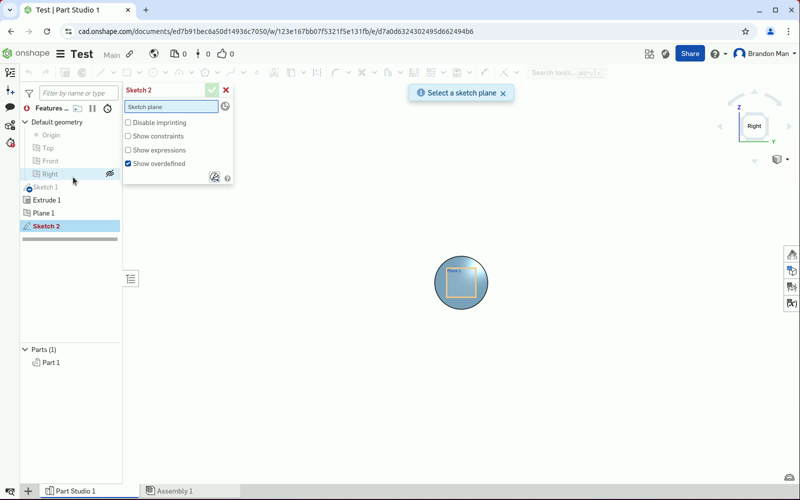
mouse_move(73, 215)
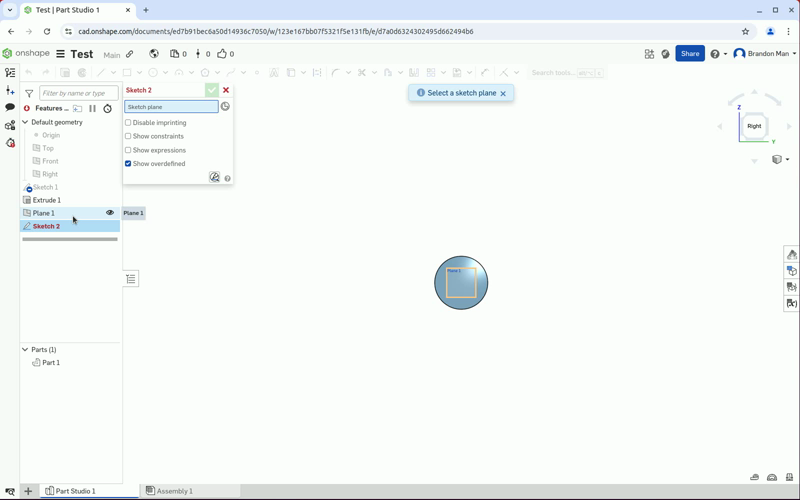
click(73, 215)
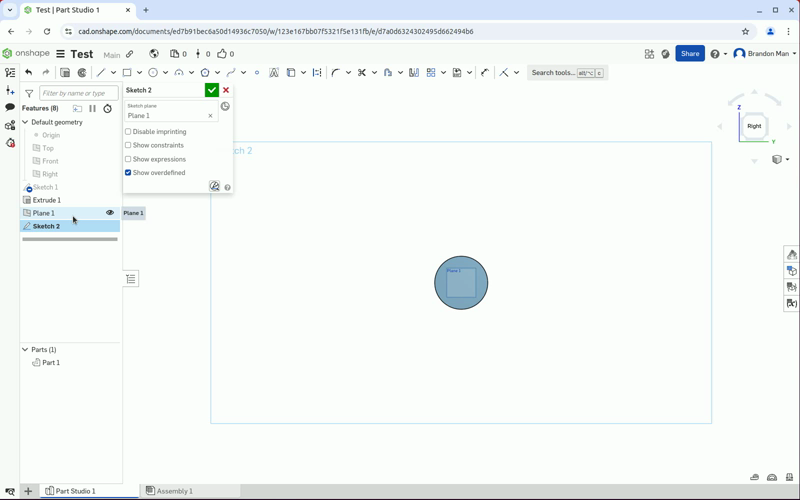
mouse_move(73, 352)
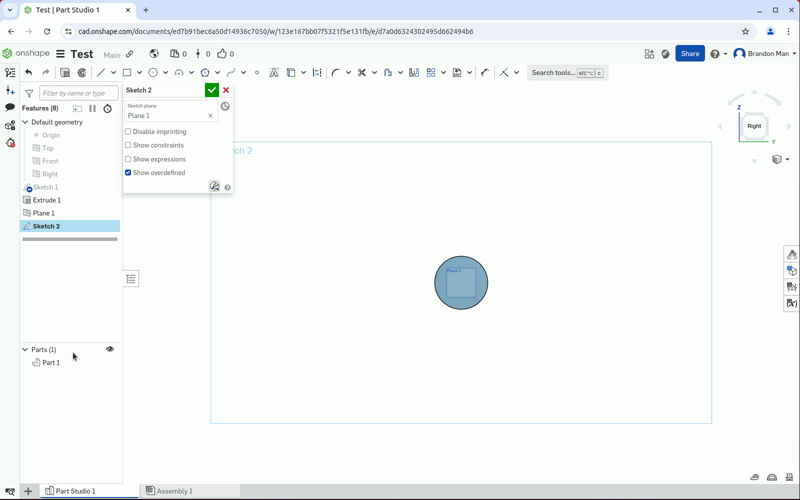
key(y)
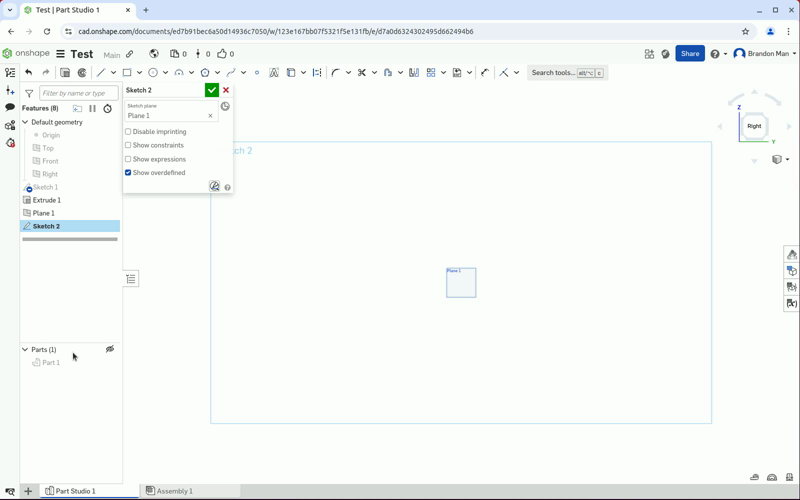
key(c)
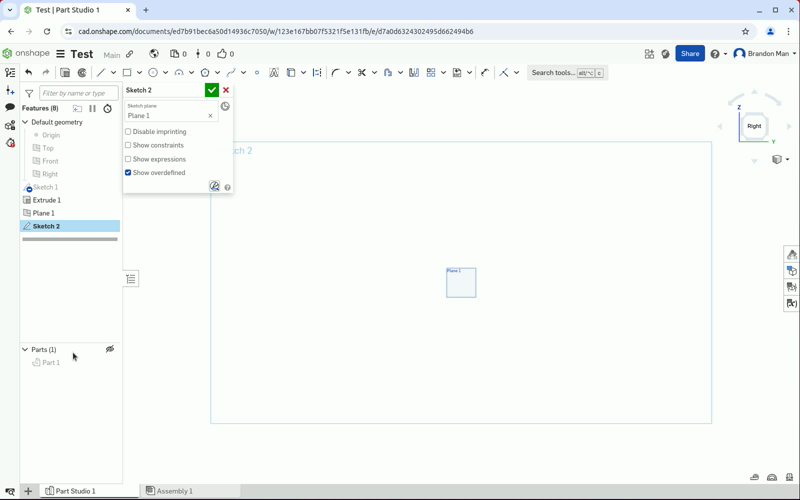
key_down(shift)
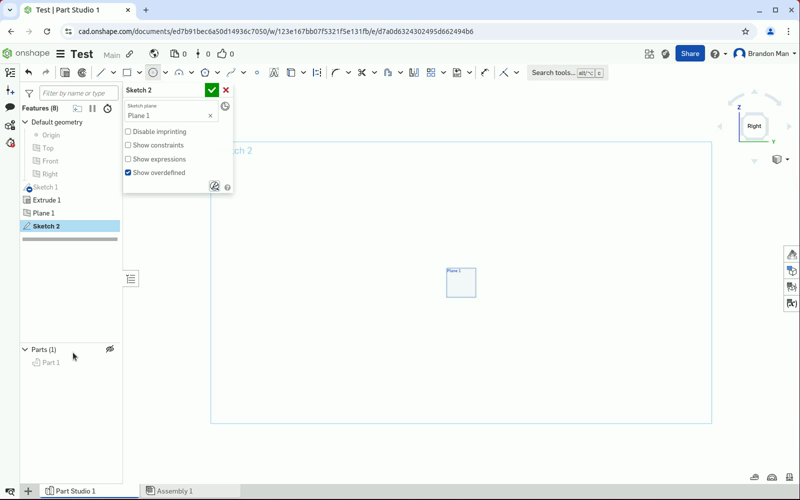
mouse_move(461, 282)
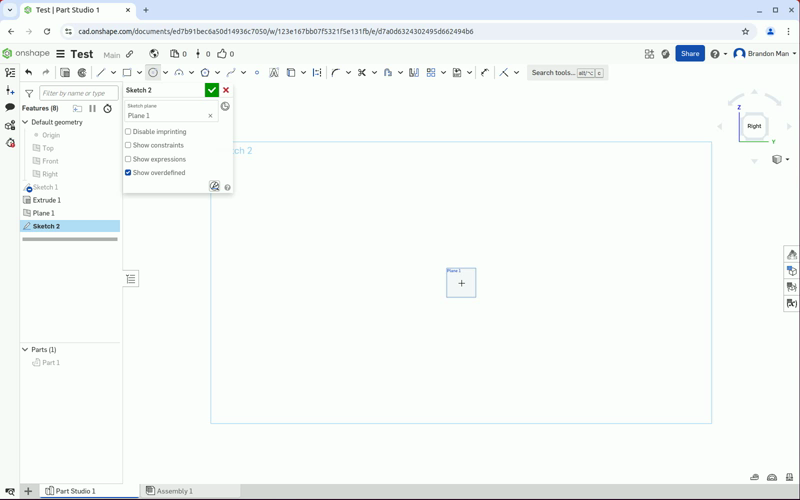
click(461, 282)
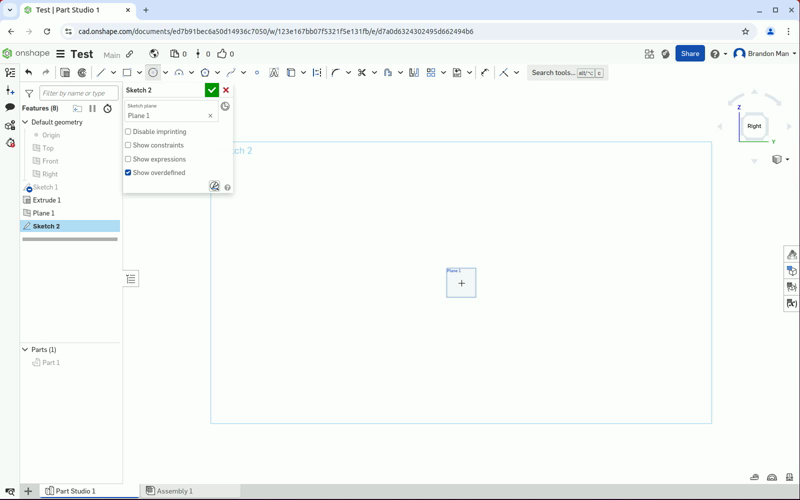
key_up(shift)
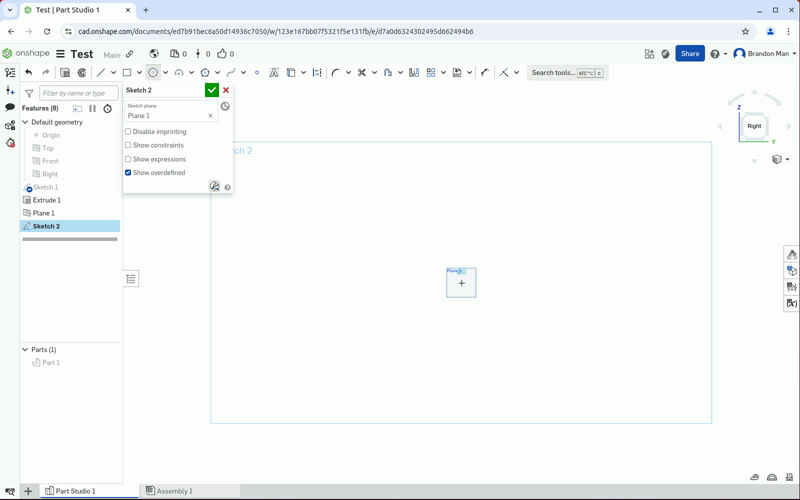
mouse_move(484, 282)
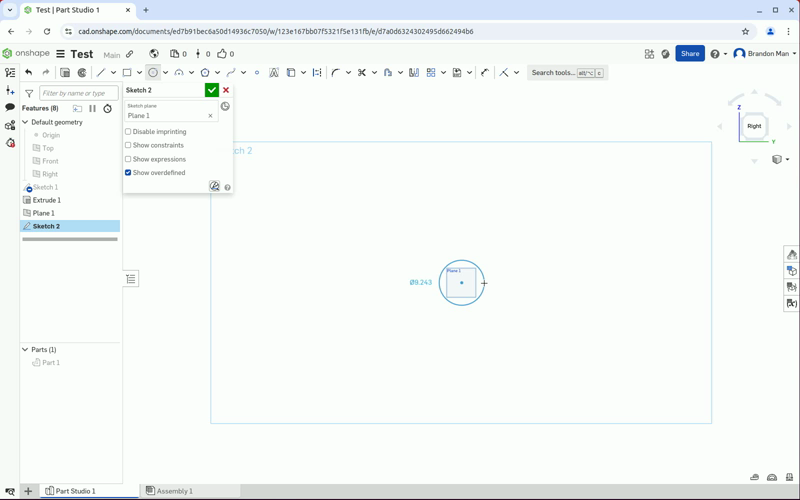
click(484, 282)
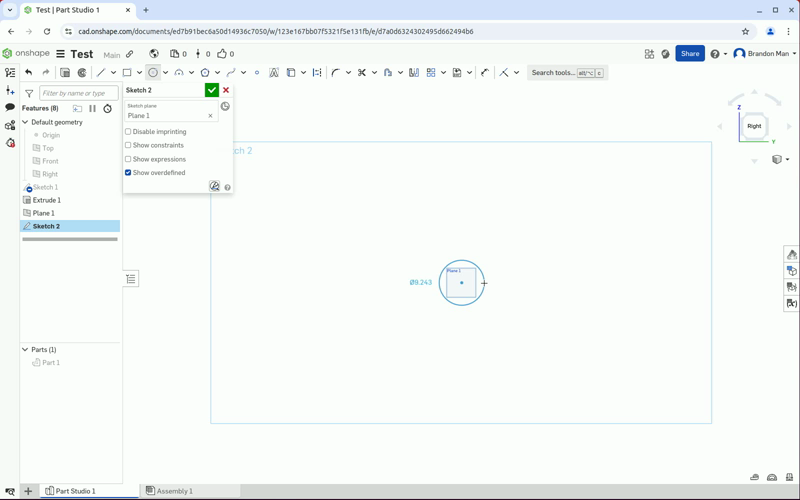
key(esc)
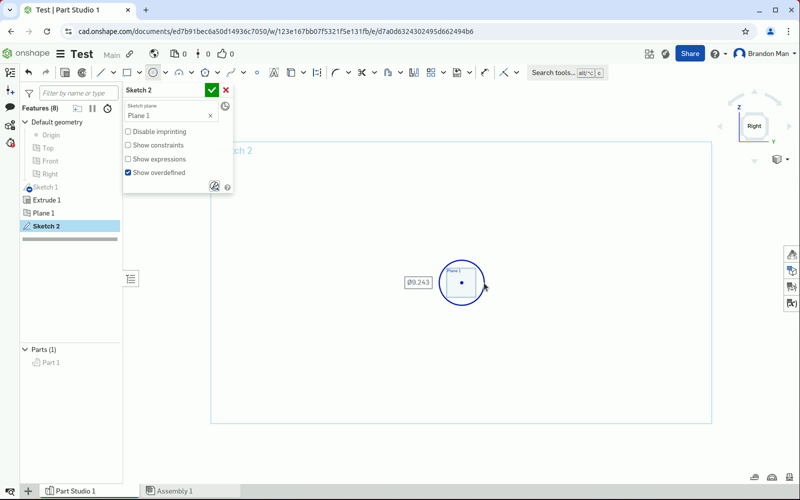
mouse_move(446, 285)
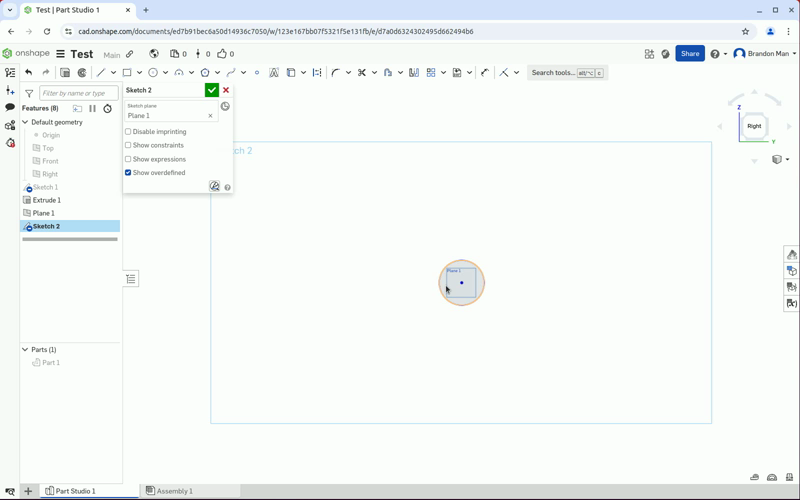
scroll(6)
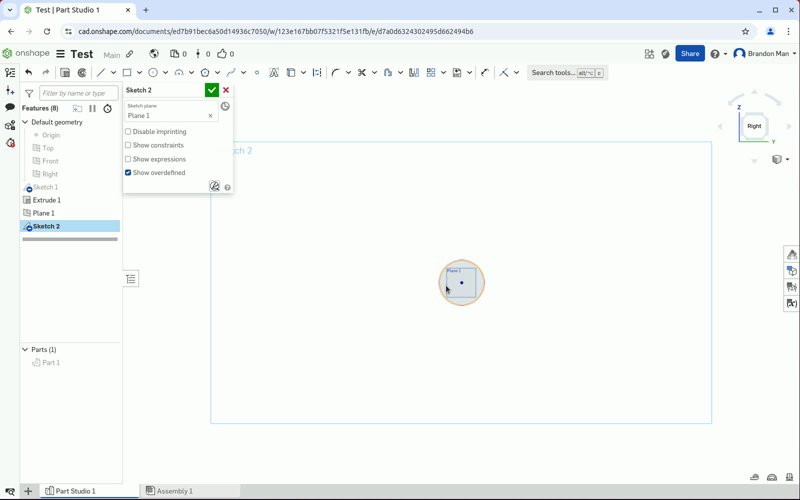
scroll(6)
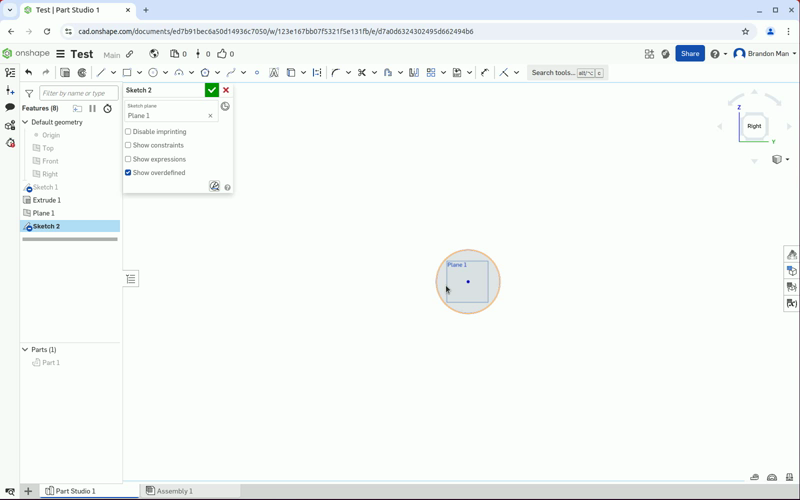
scroll(6)
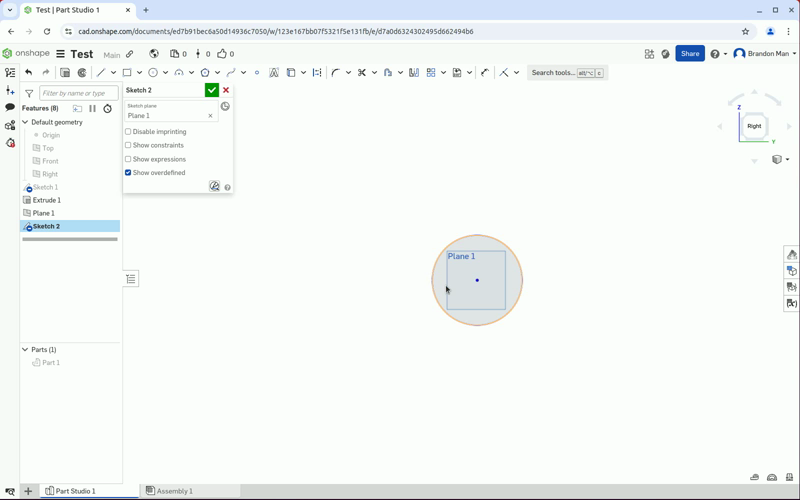
scroll(6)
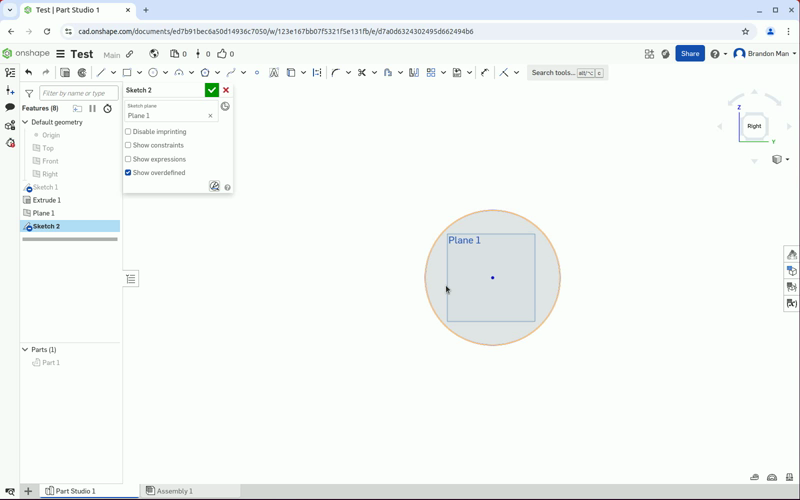
scroll(6)
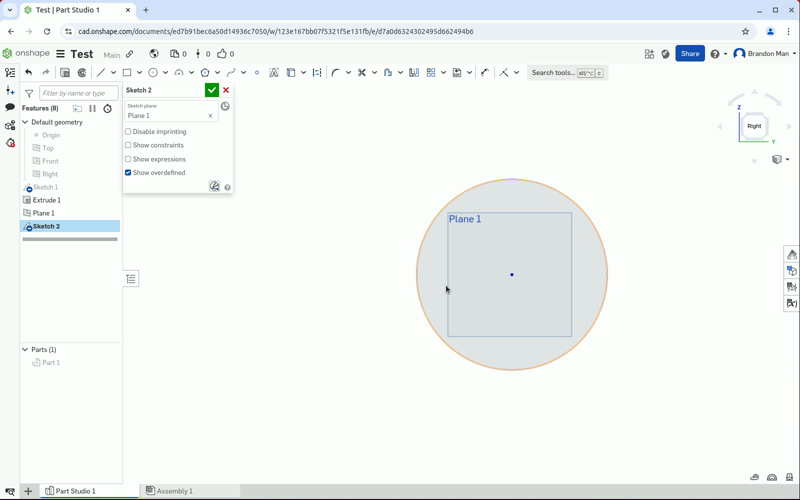
scroll(6)
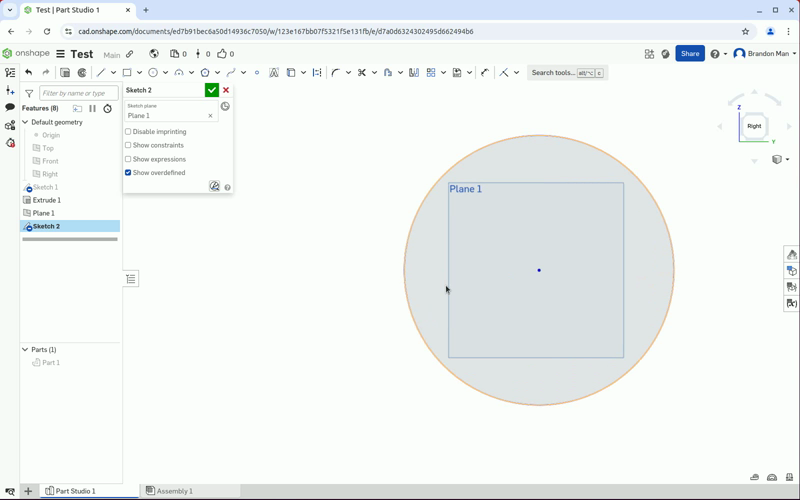
scroll(6)
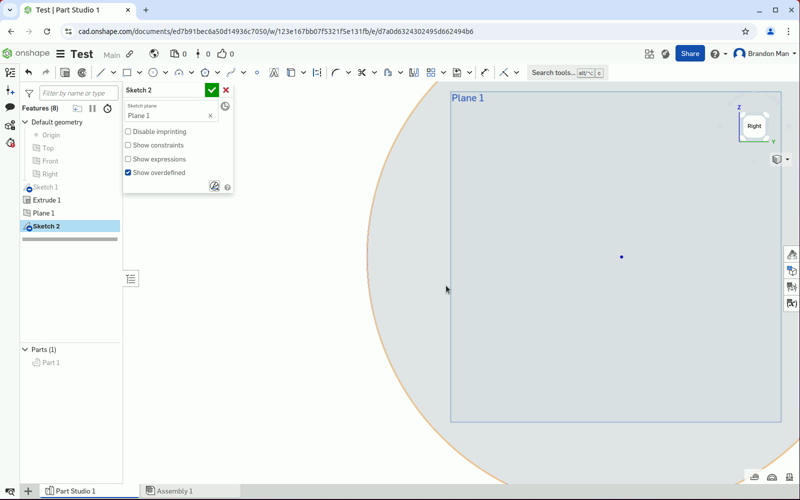
click(446, 285)
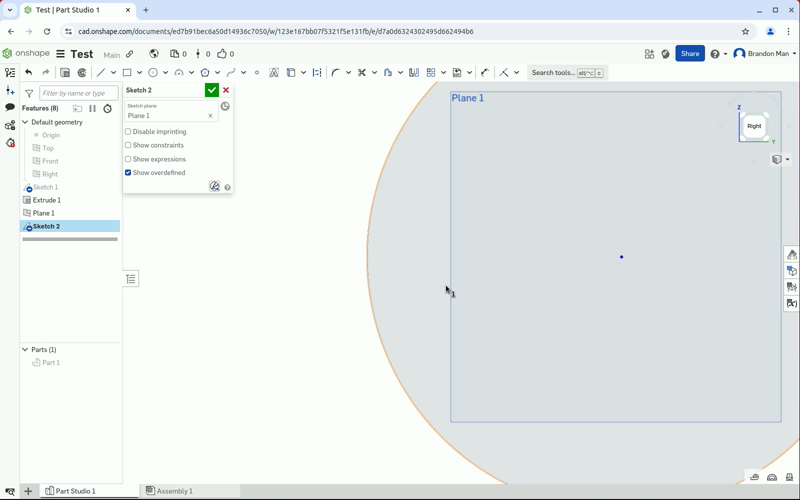
scroll(-6)
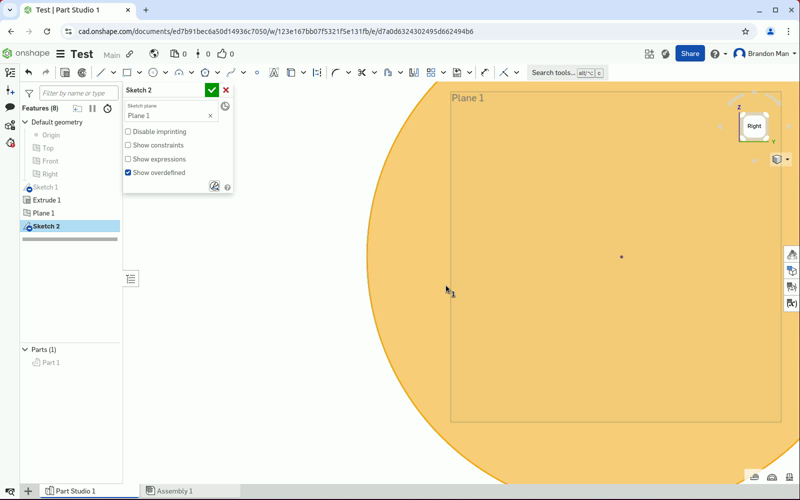
scroll(-6)
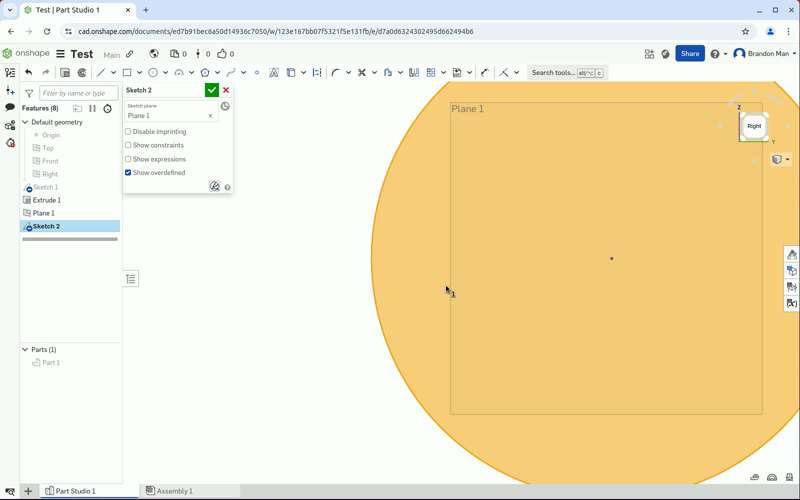
scroll(-6)
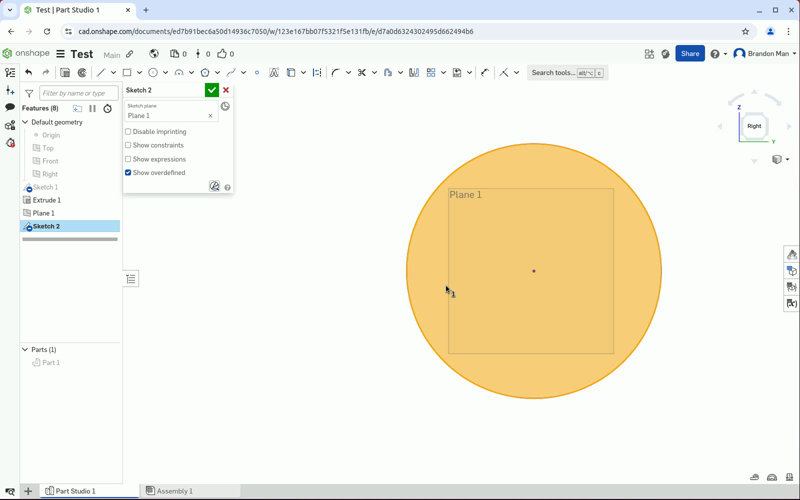
scroll(-6)
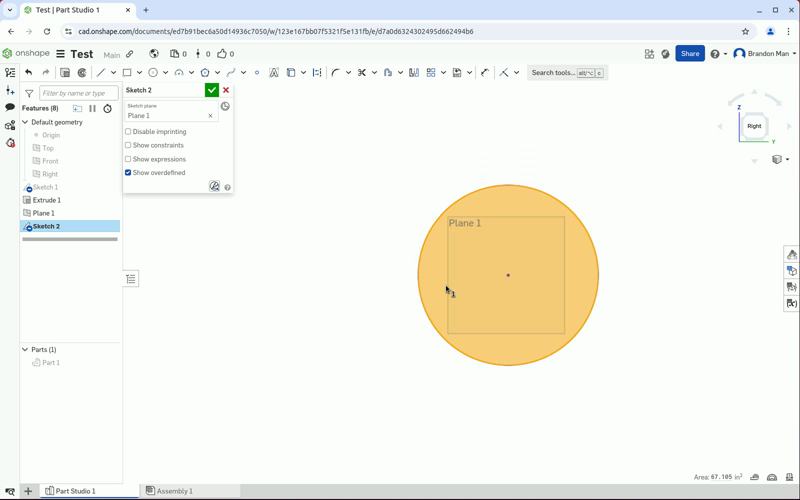
scroll(-6)
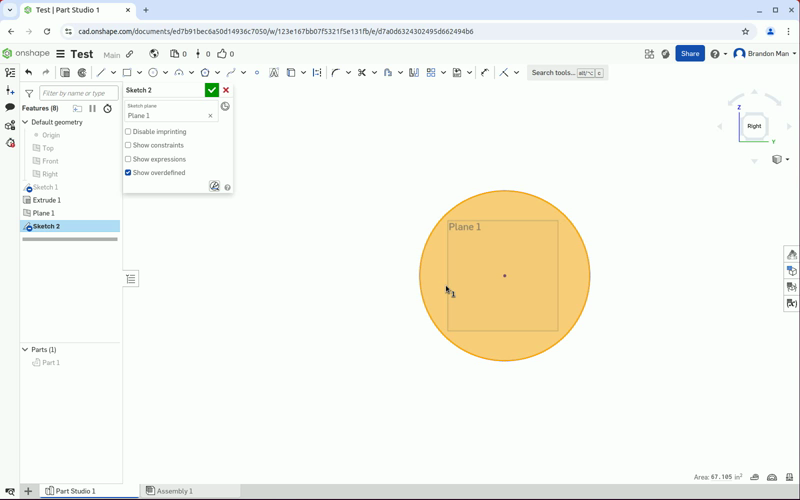
scroll(-6)
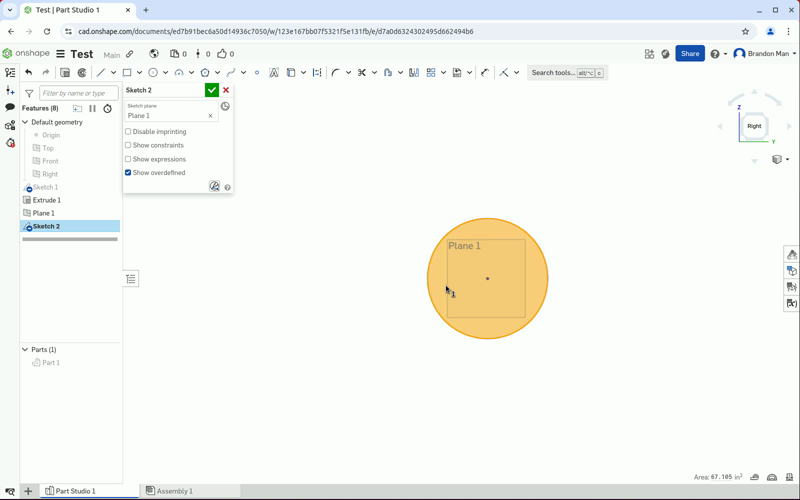
scroll(-6)
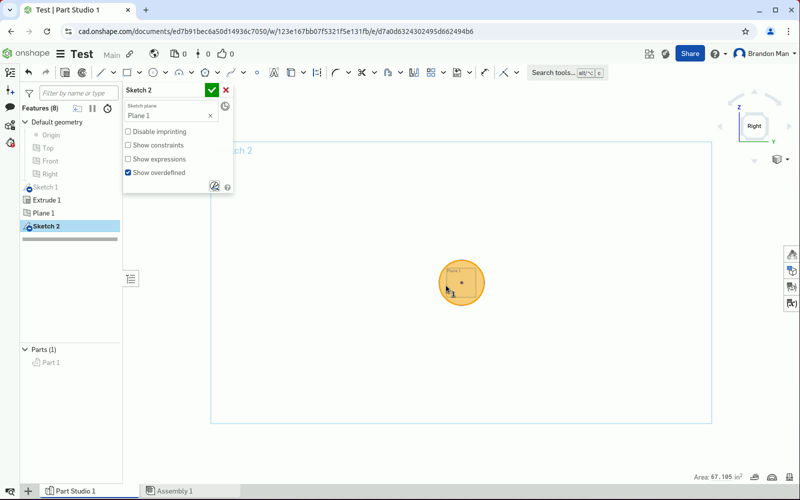
mouse_move(73, 352)
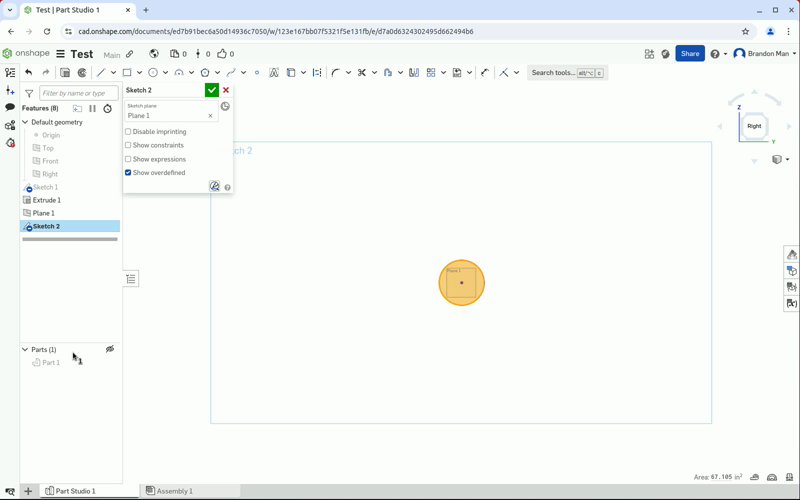
key(shift+y)
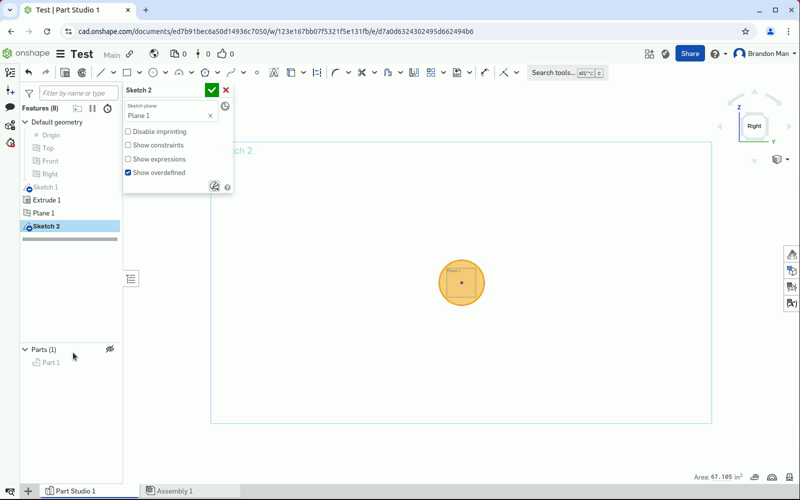
key(shift+e)
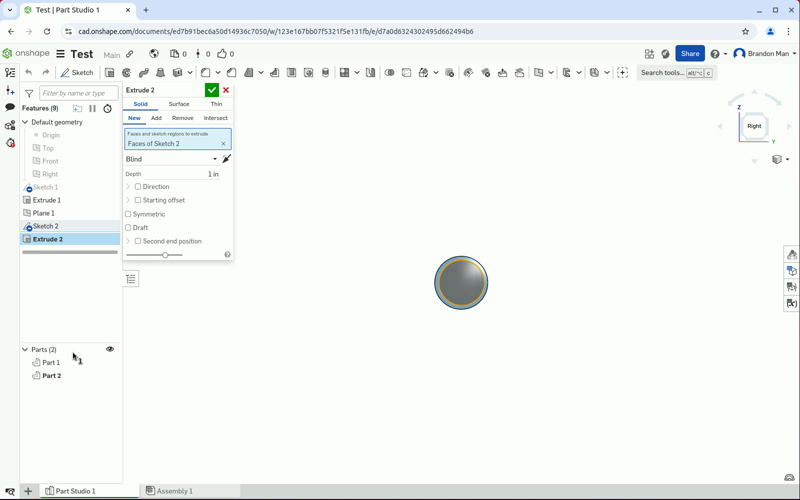
mouse_move(143, 106)
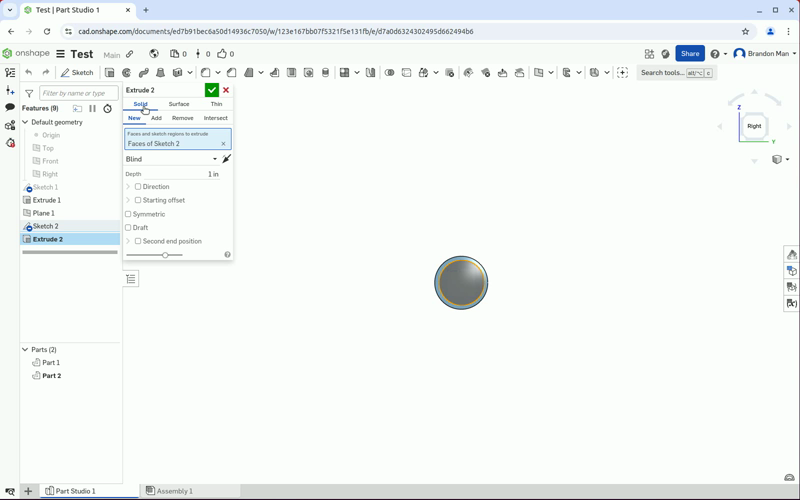
click(143, 106)
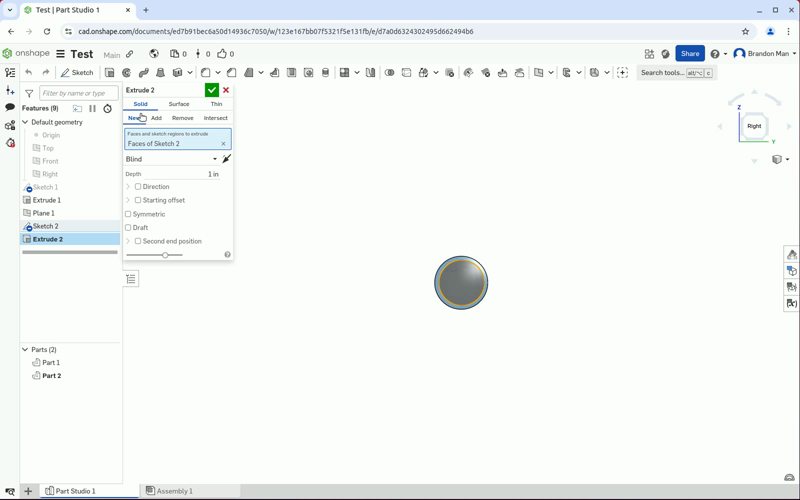
mouse_move(137, 120)
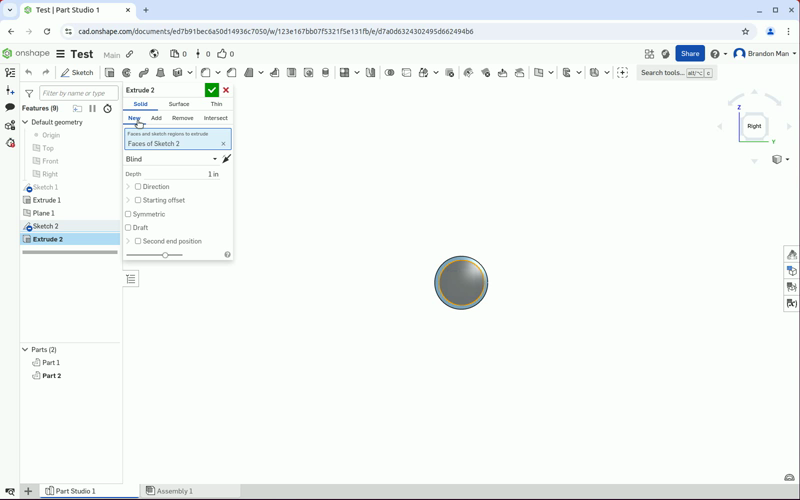
click(137, 120)
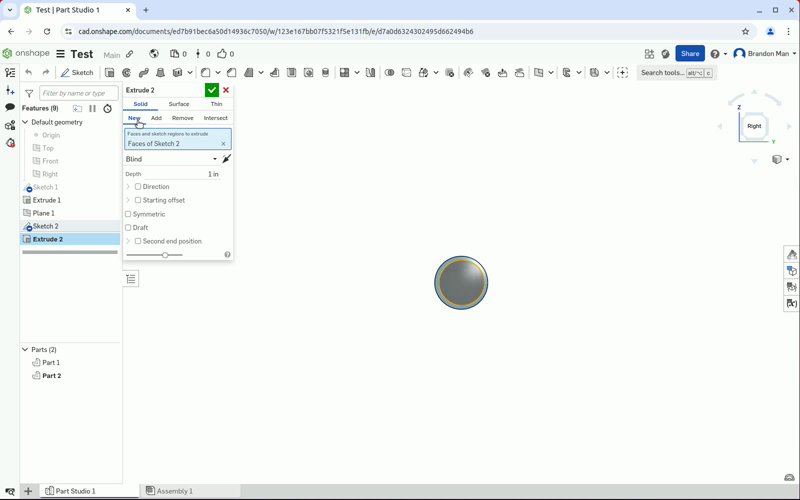
key(tab, 4)
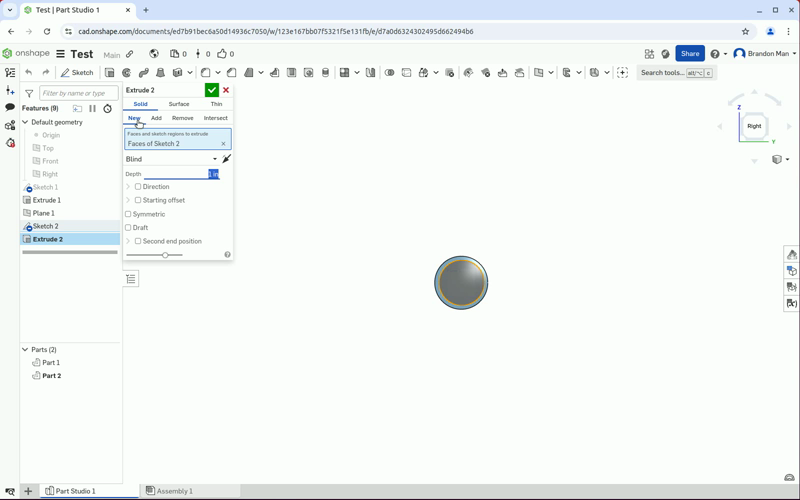
text(8.906)
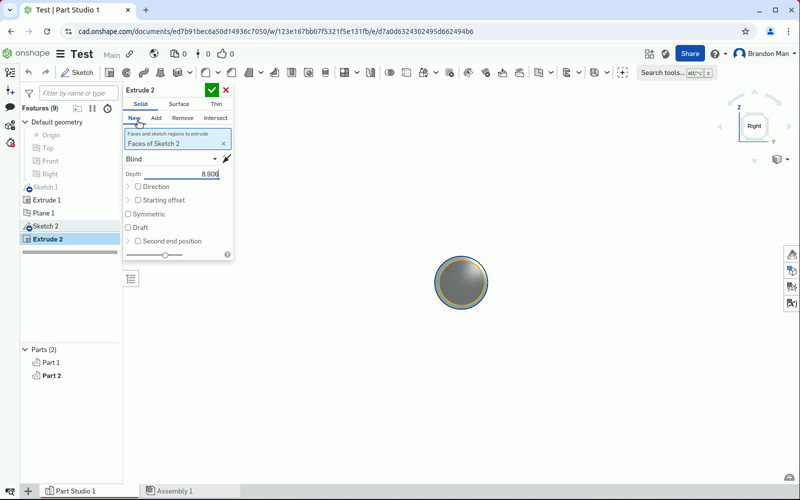
key(enter)
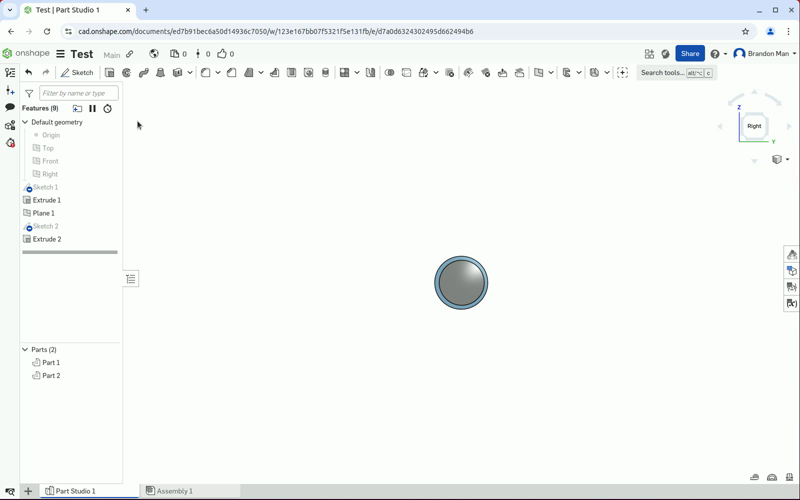
key(shift+h)
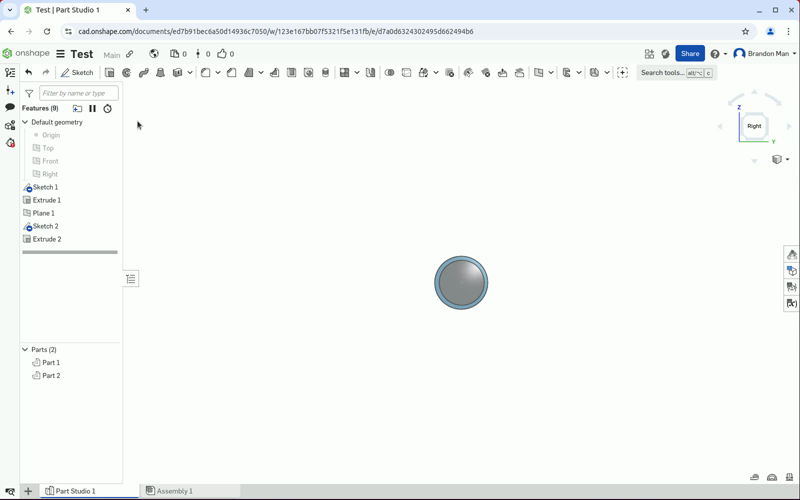
key(shift+h)
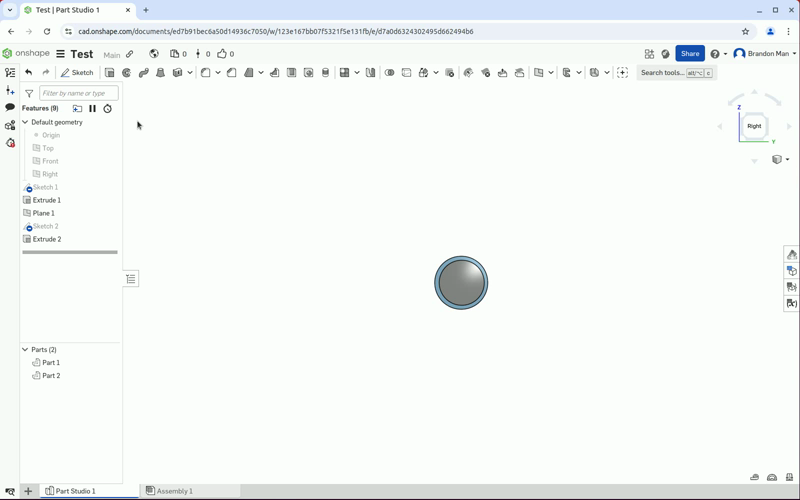
mouse_move(73, 189)
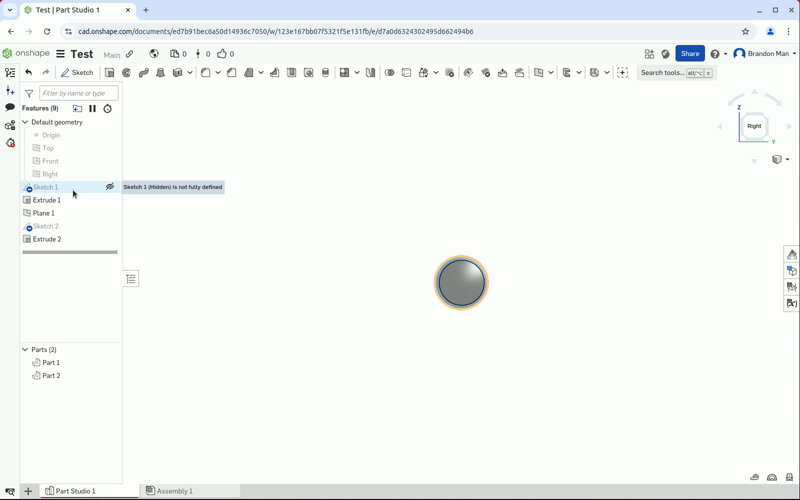
click(73, 189)
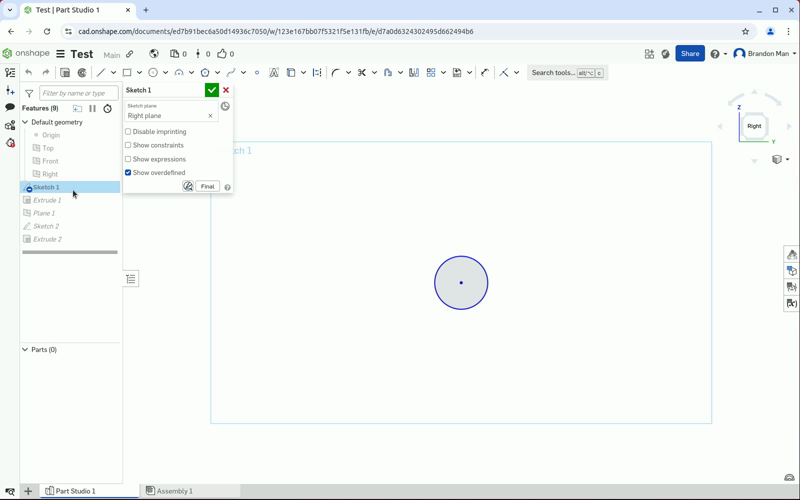
mouse_move(229, 92)
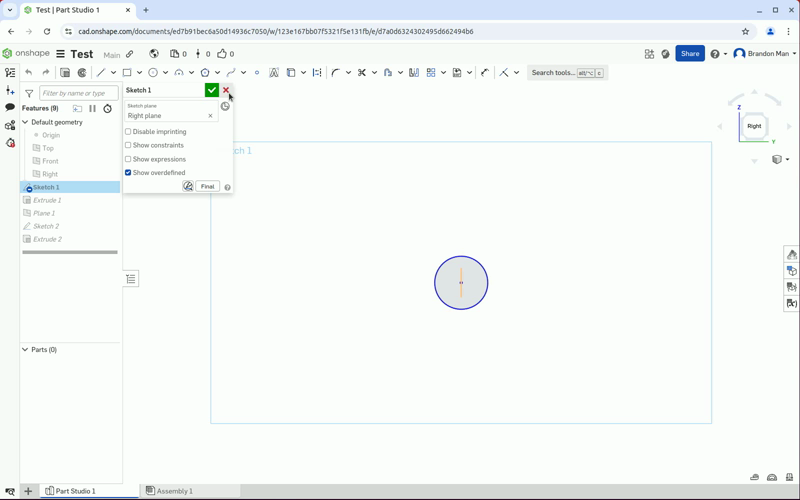
click(229, 92)
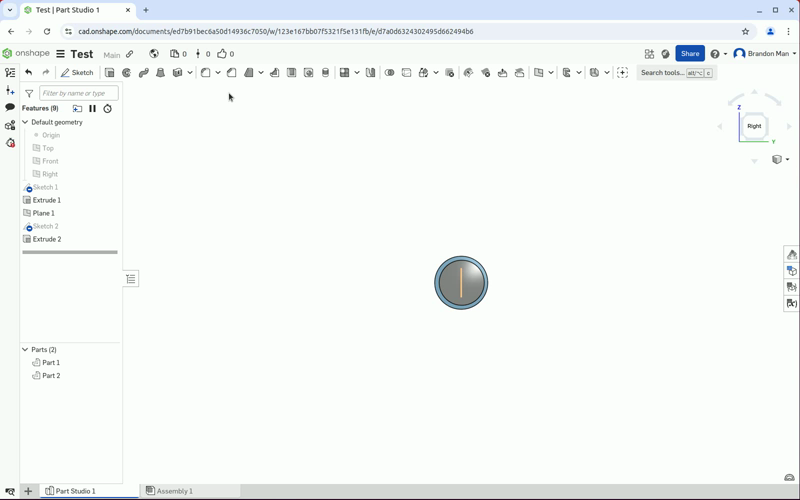
mouse_move(541, 75)
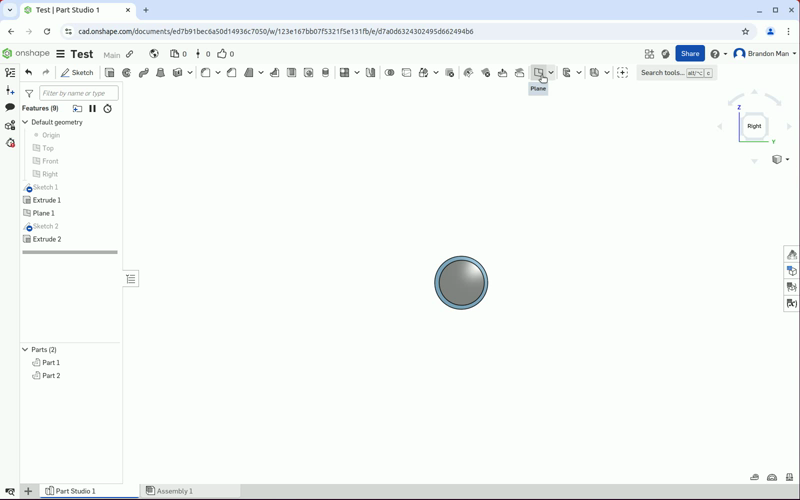
click(541, 75)
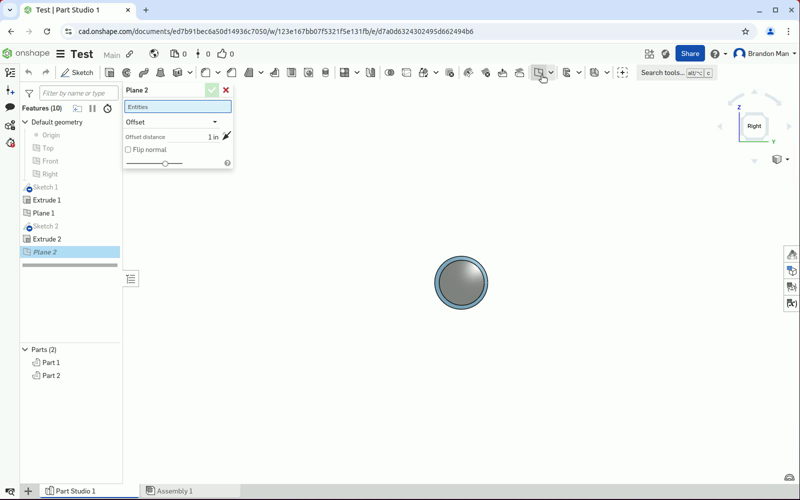
mouse_move(73, 176)
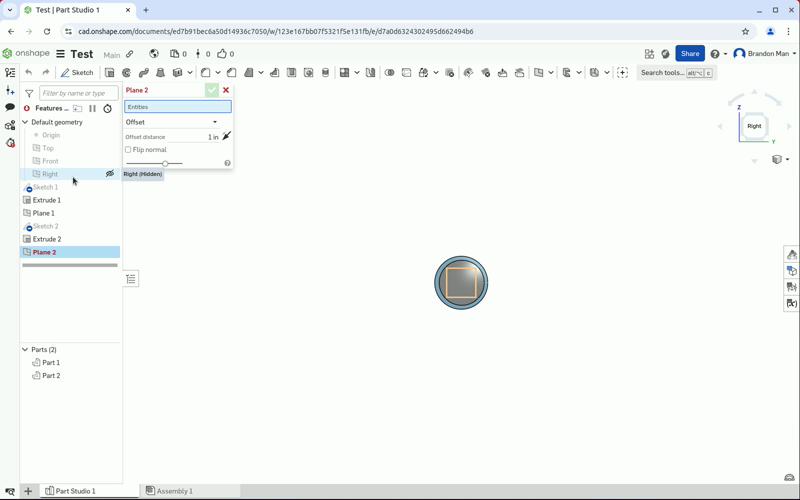
click(73, 176)
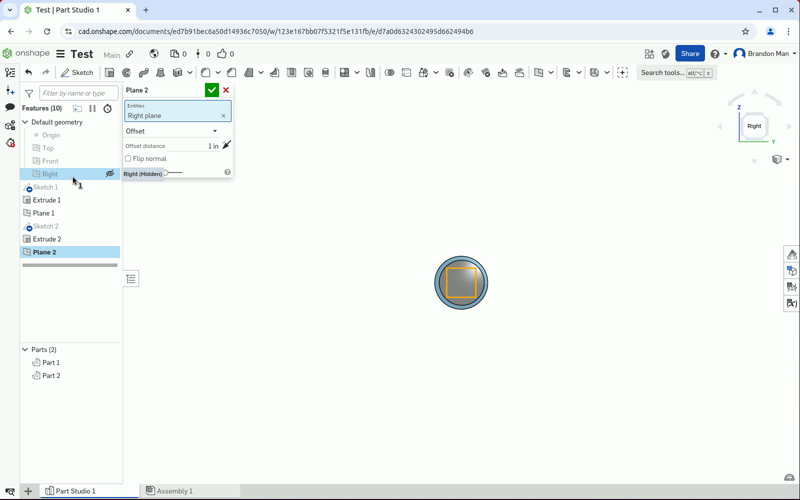
key(tab, 2)
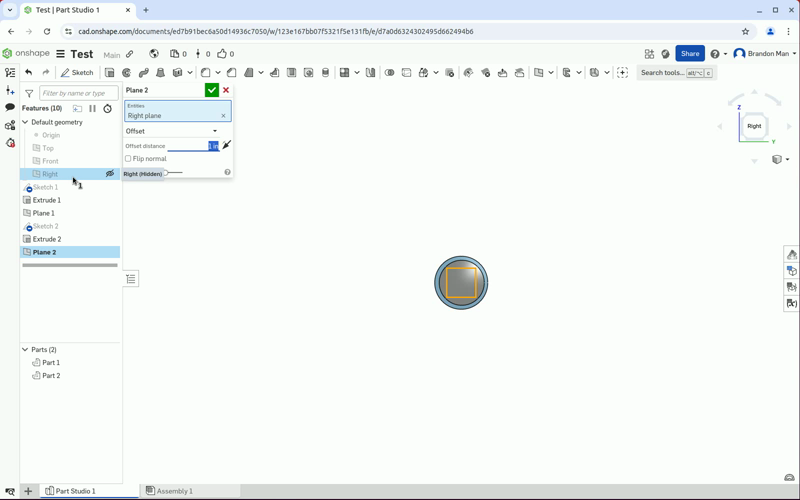
text(17.1)
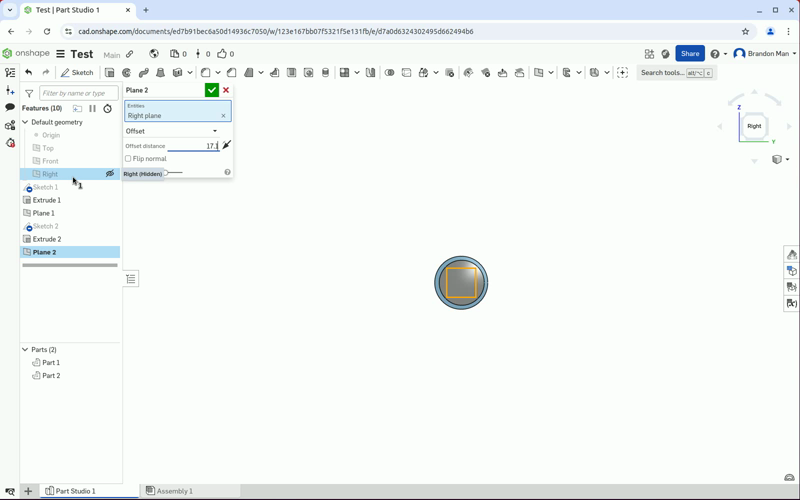
key(enter, 2)
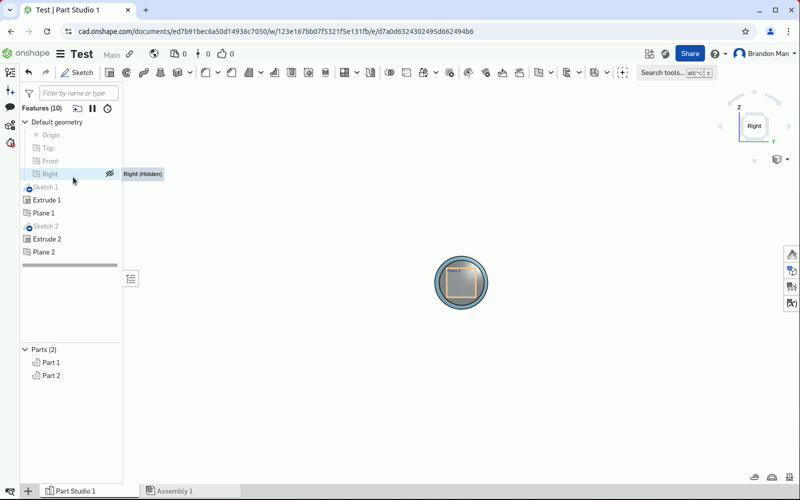
key(shift+s)
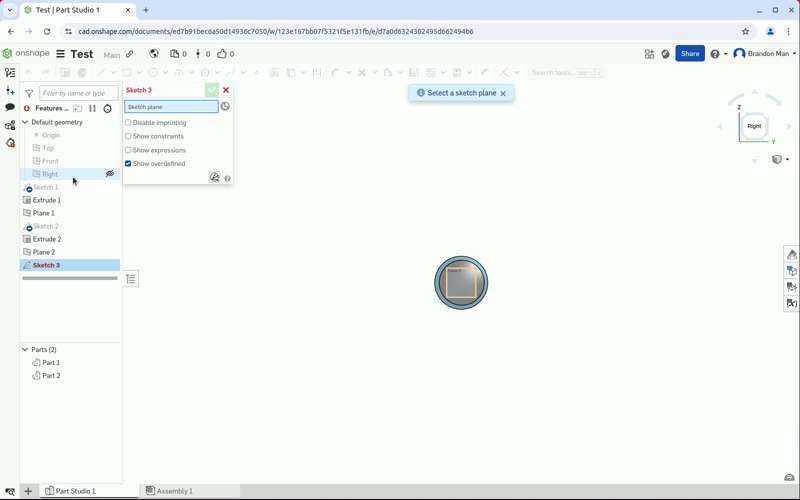
mouse_move(73, 254)
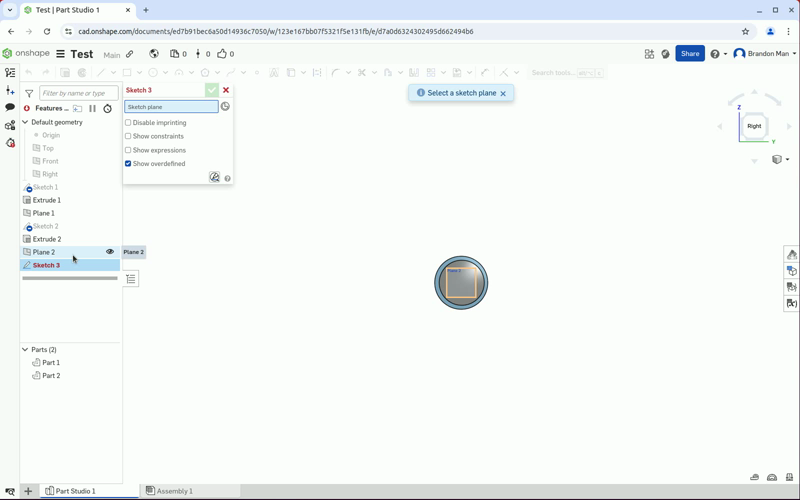
click(73, 254)
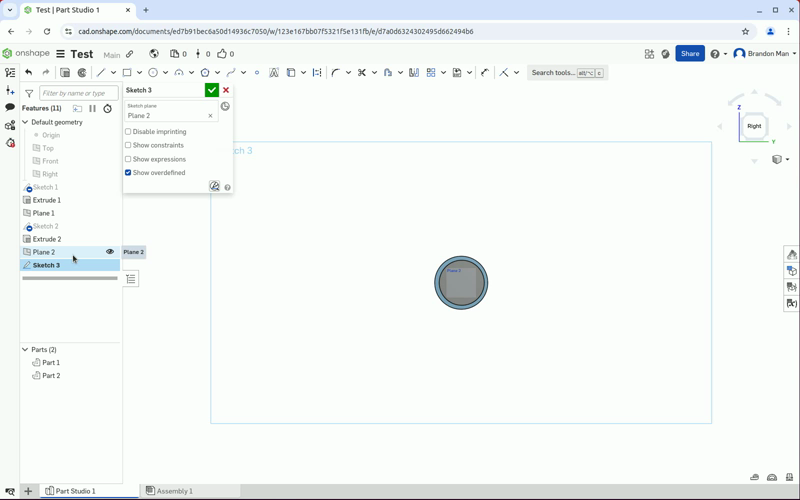
mouse_move(73, 352)
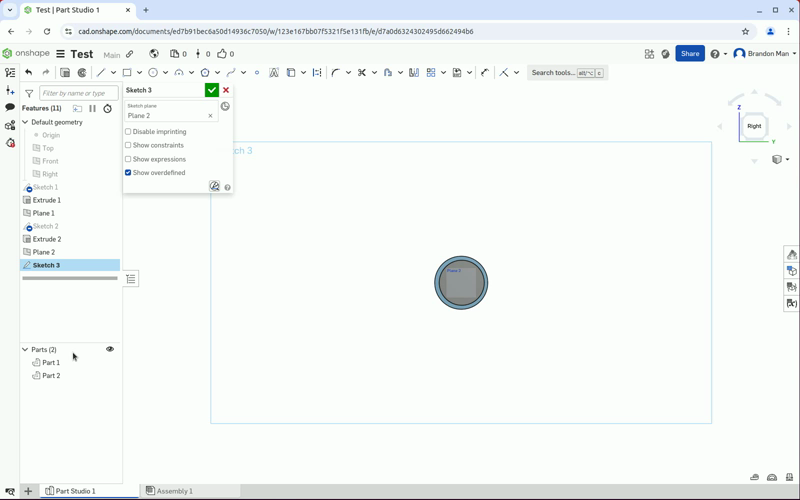
key(y)
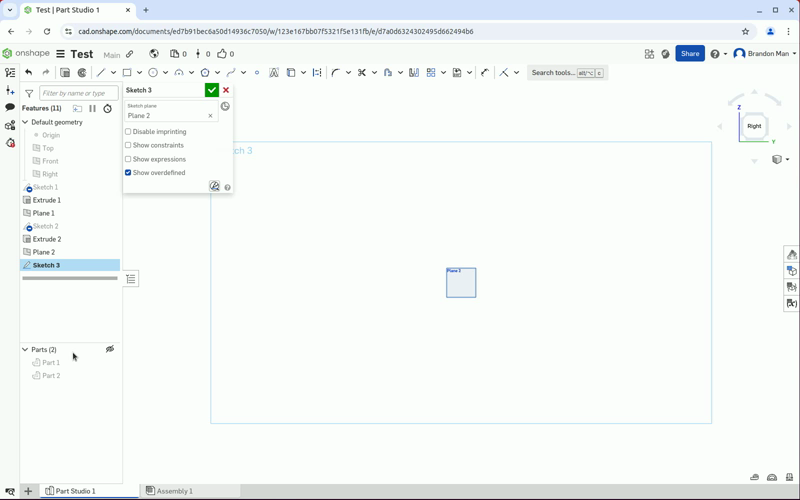
key(c)
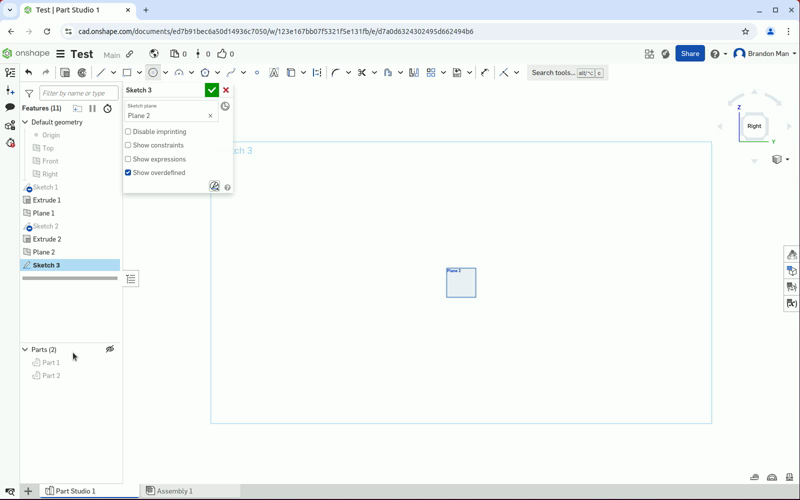
key_down(shift)
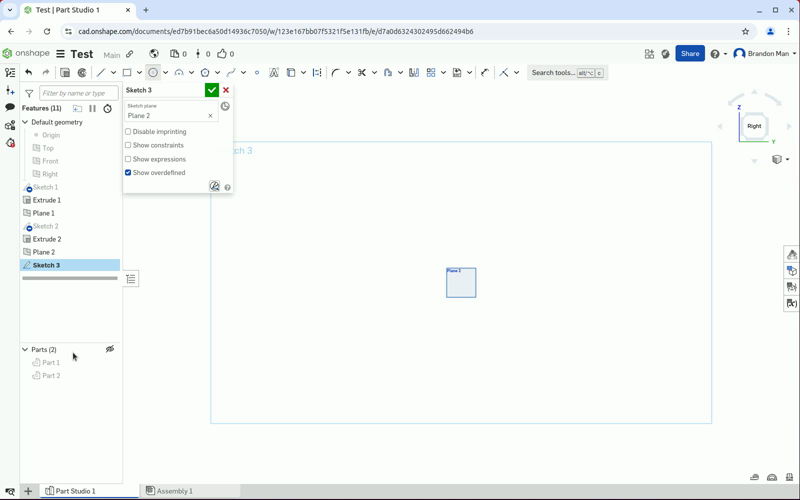
mouse_move(461, 282)
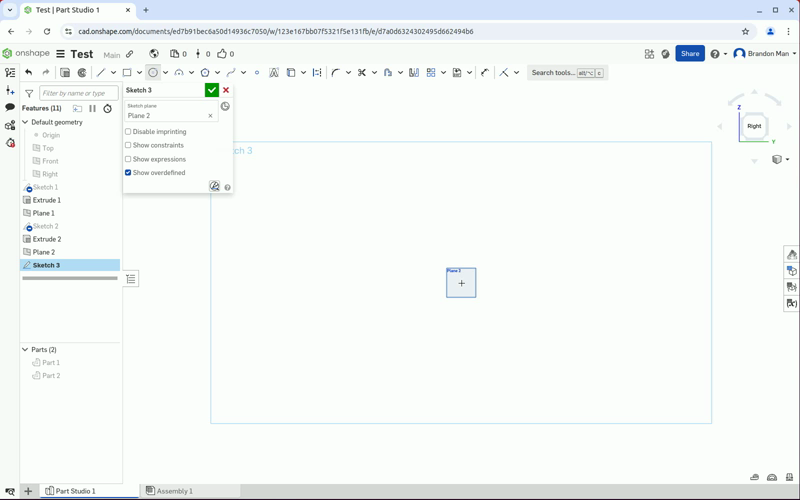
click(461, 282)
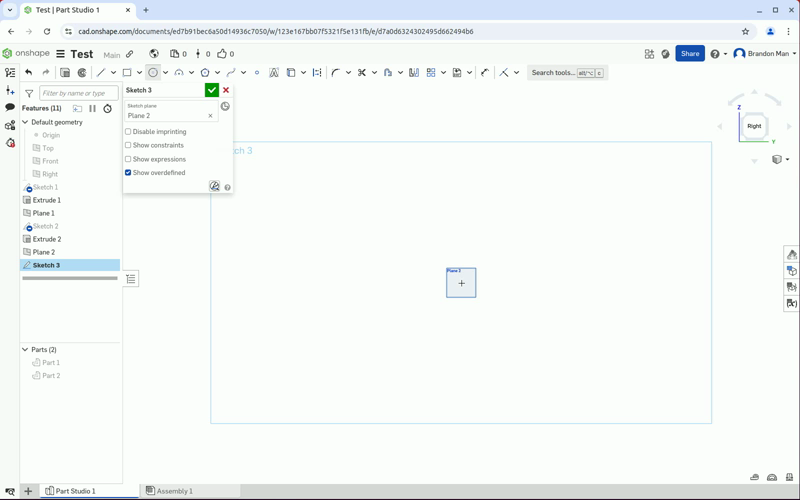
key_up(shift)
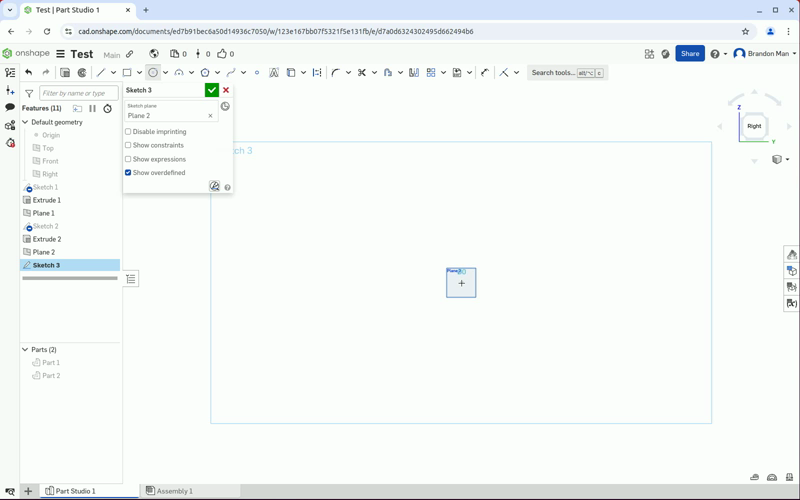
mouse_move(477, 282)
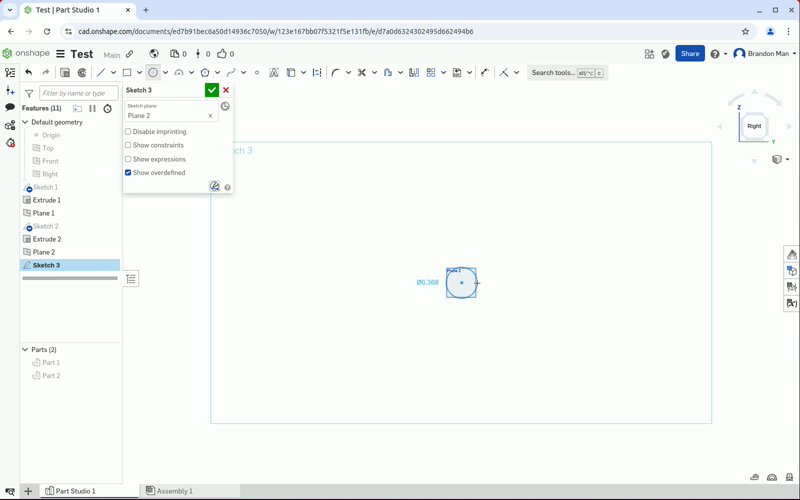
click(477, 282)
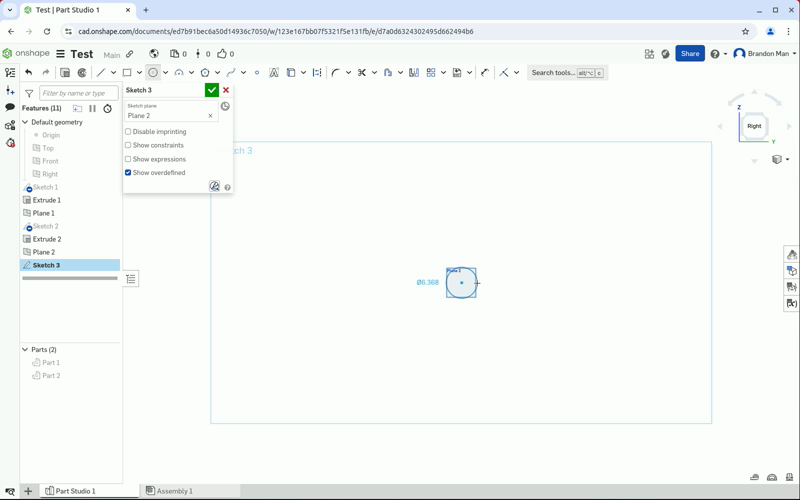
key(esc)
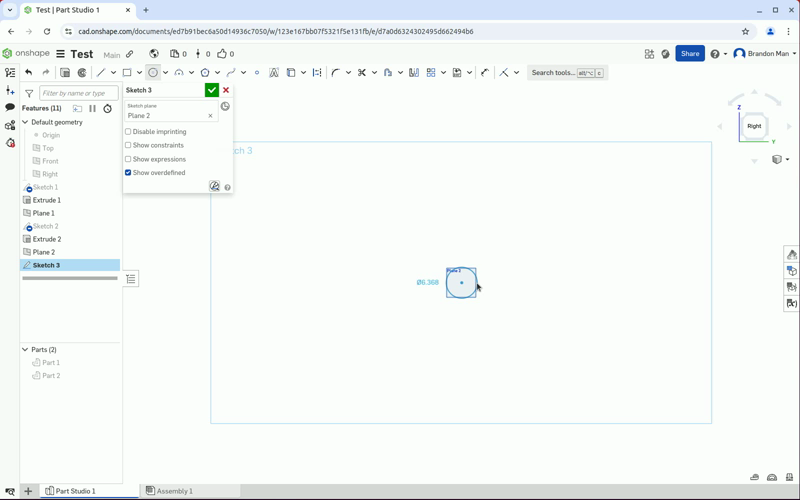
mouse_move(463, 288)
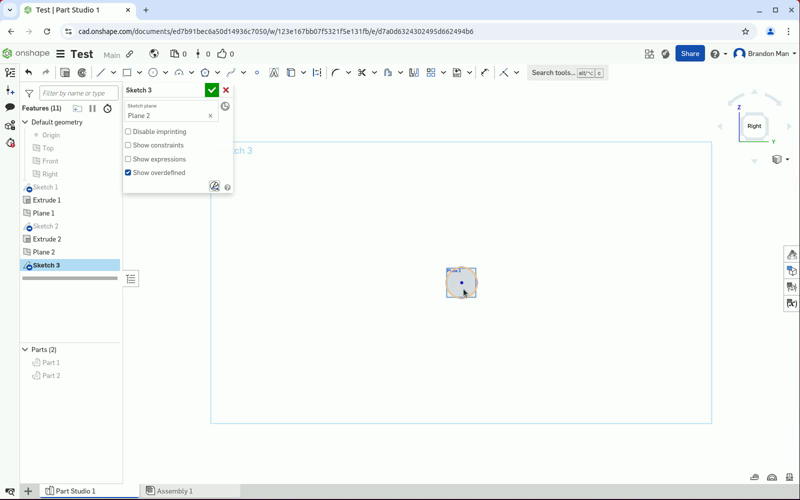
scroll(6)
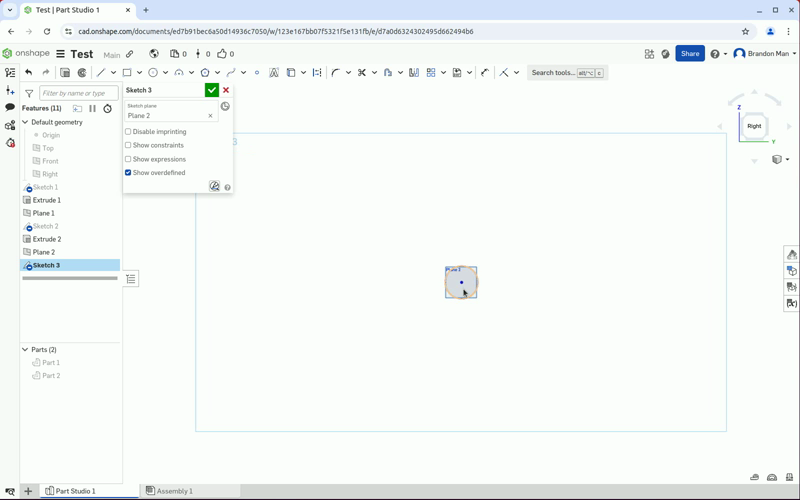
scroll(6)
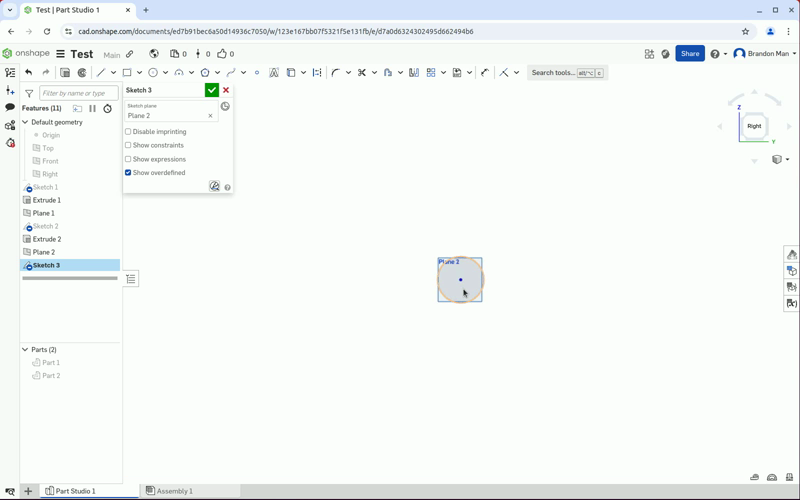
scroll(6)
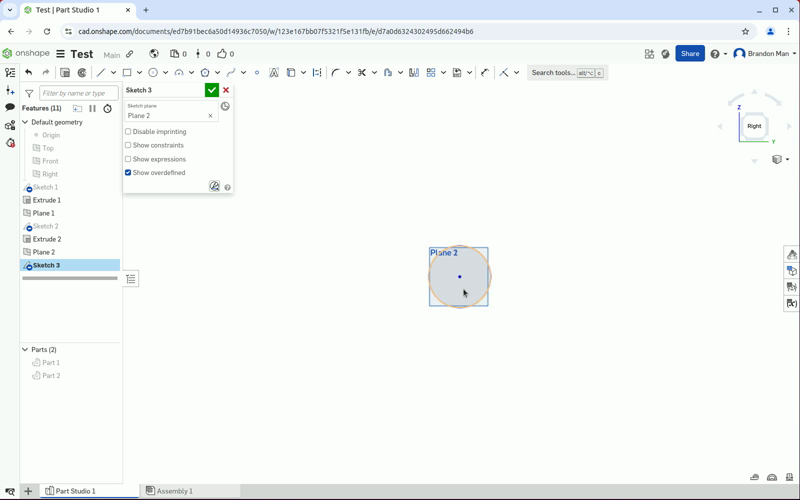
scroll(6)
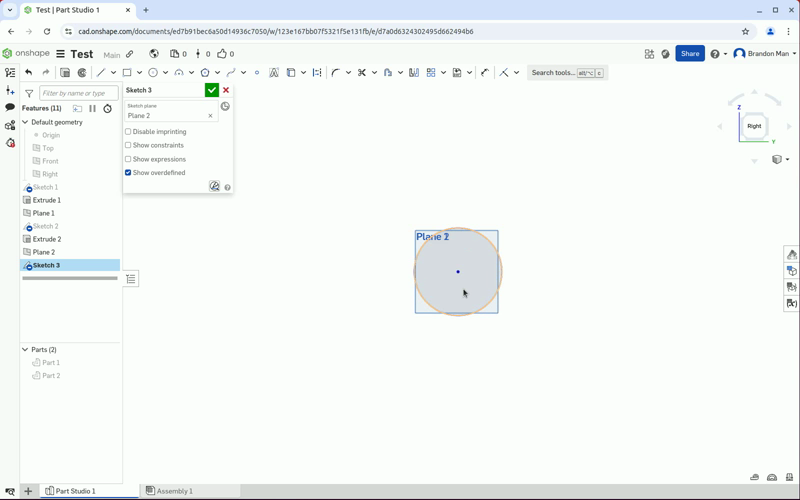
scroll(6)
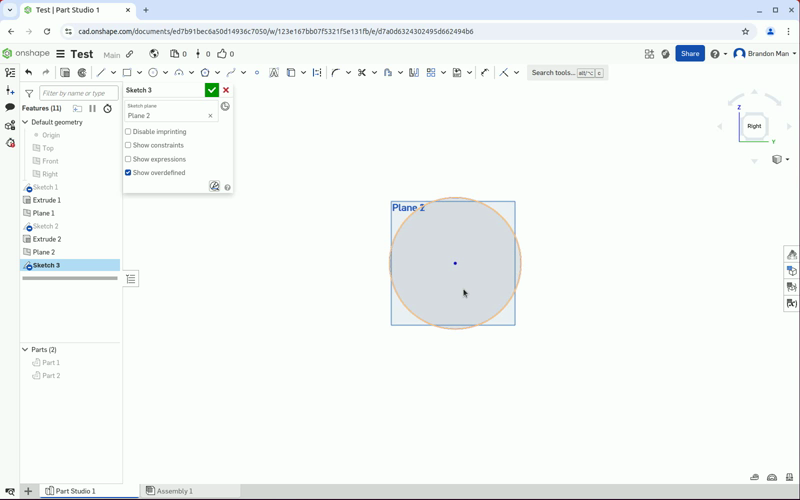
scroll(6)
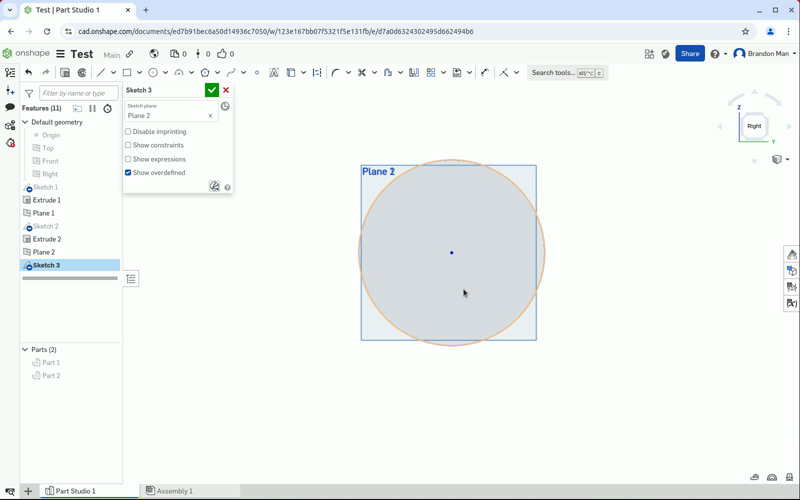
scroll(6)
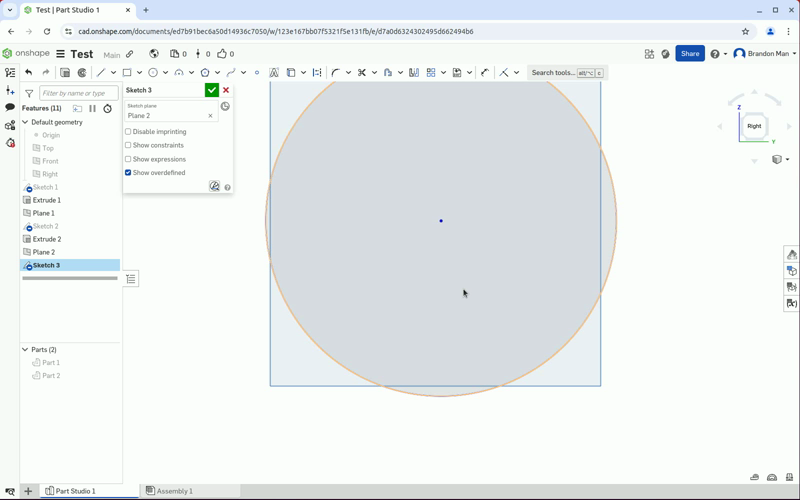
click(463, 288)
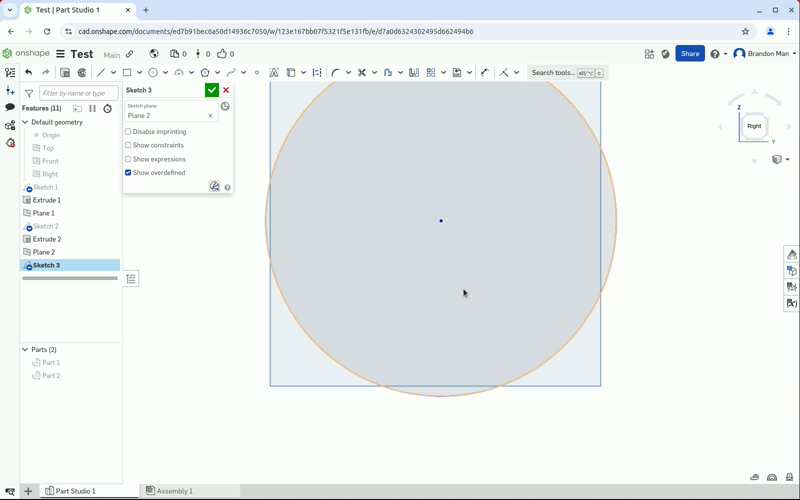
scroll(-6)
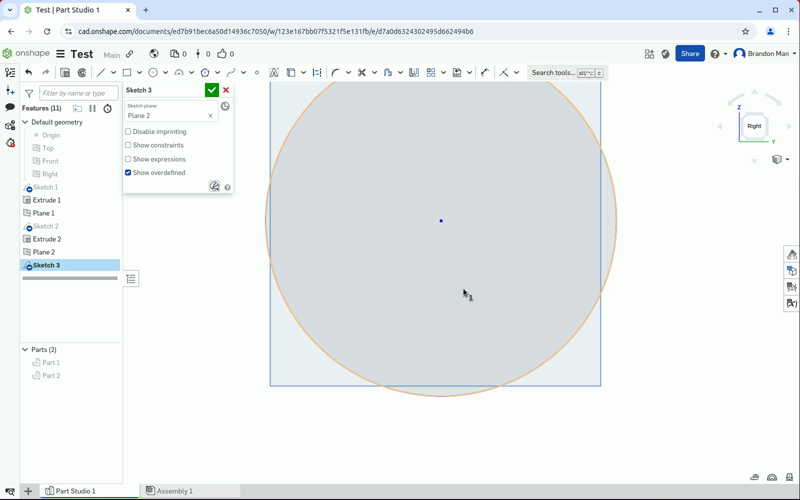
scroll(-6)
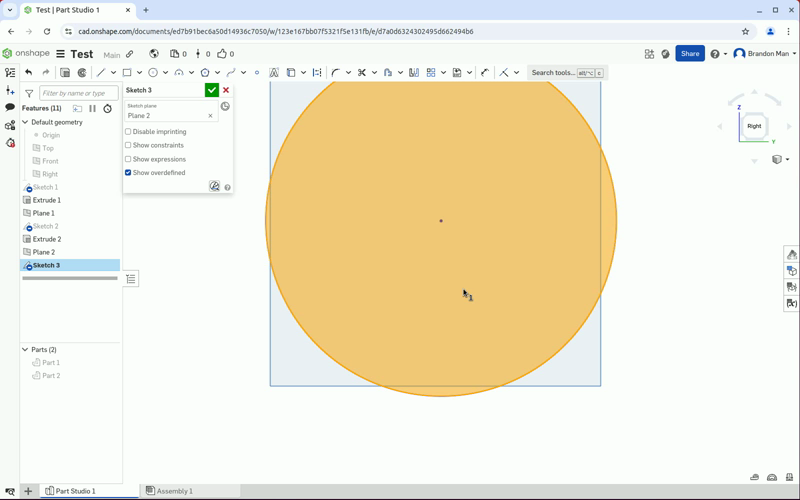
scroll(-6)
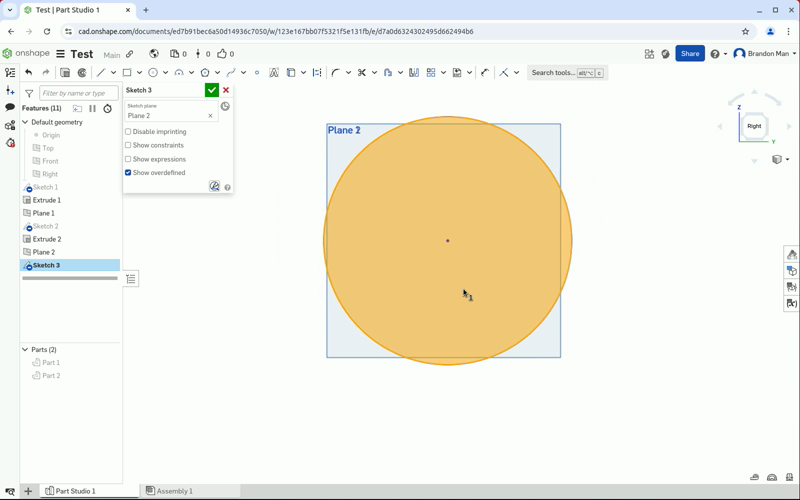
scroll(-6)
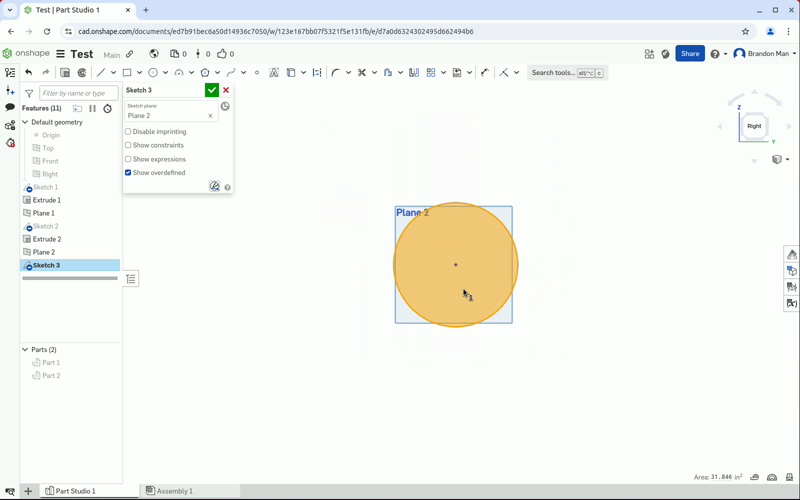
scroll(-6)
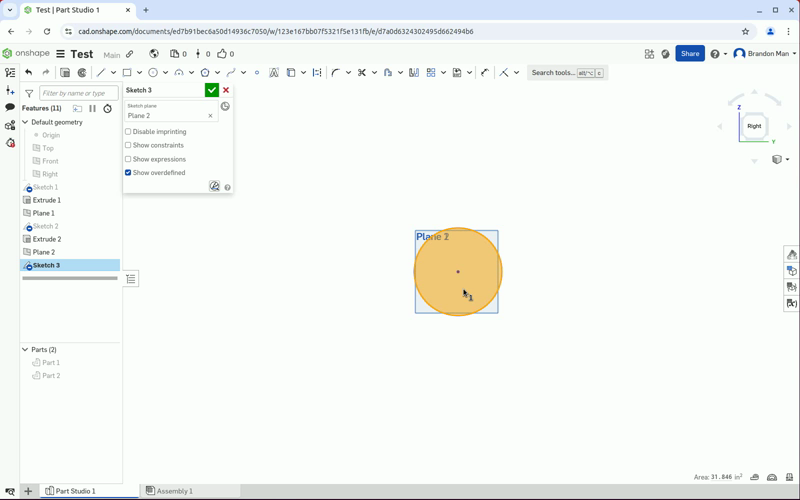
scroll(-6)
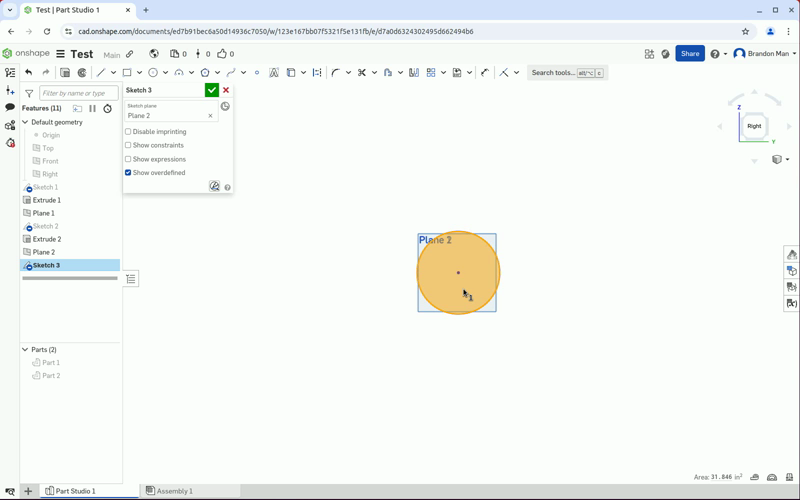
scroll(-6)
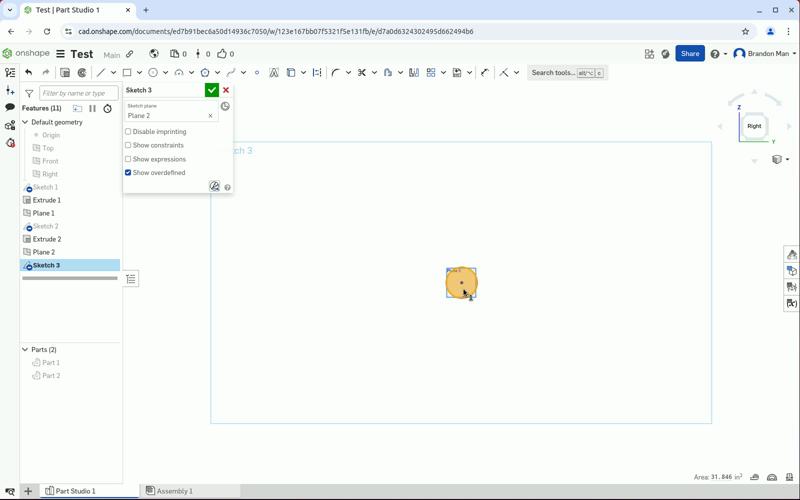
mouse_move(73, 352)
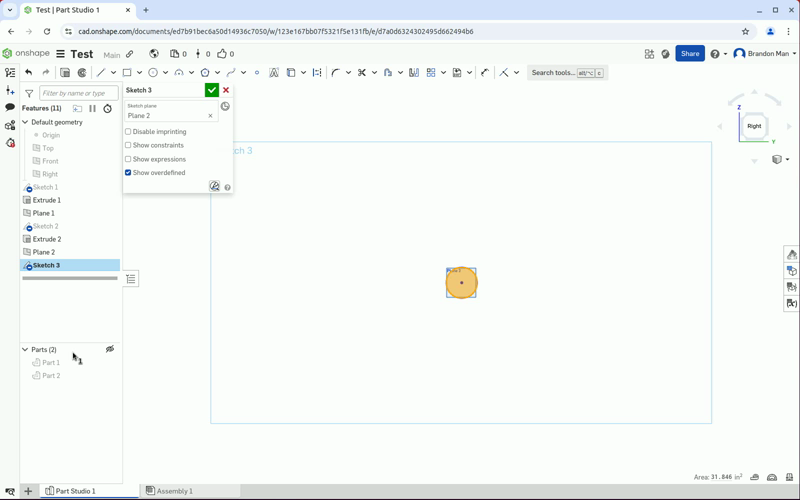
key(shift+y)
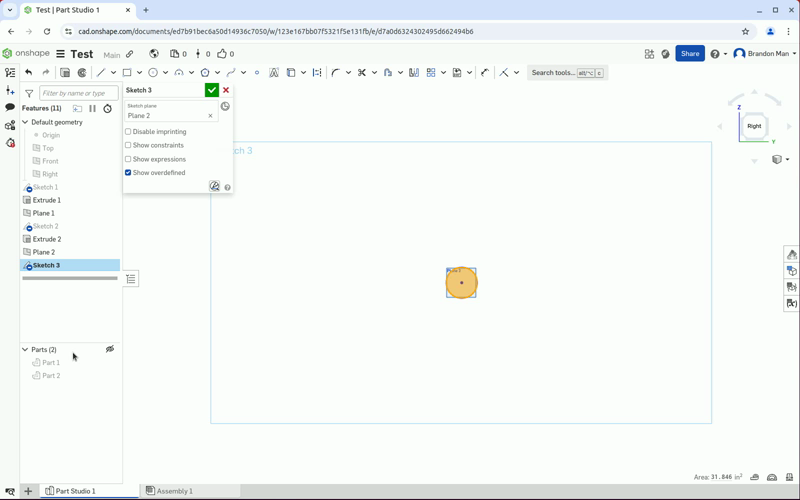
key(shift+e)
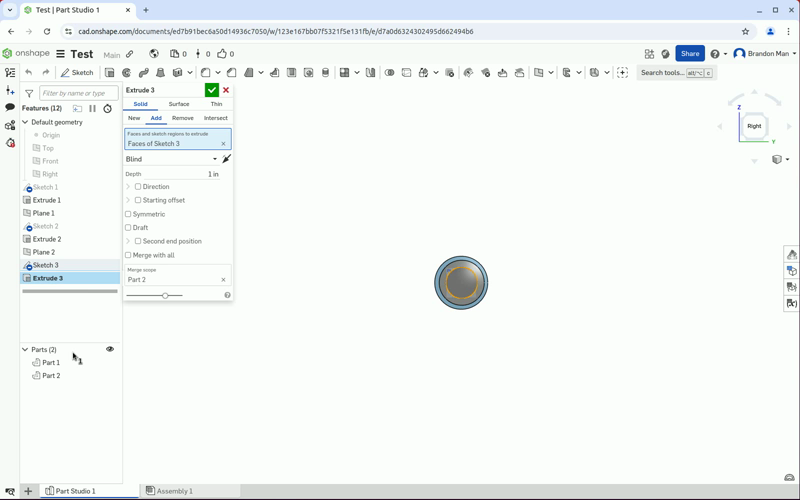
mouse_move(143, 106)
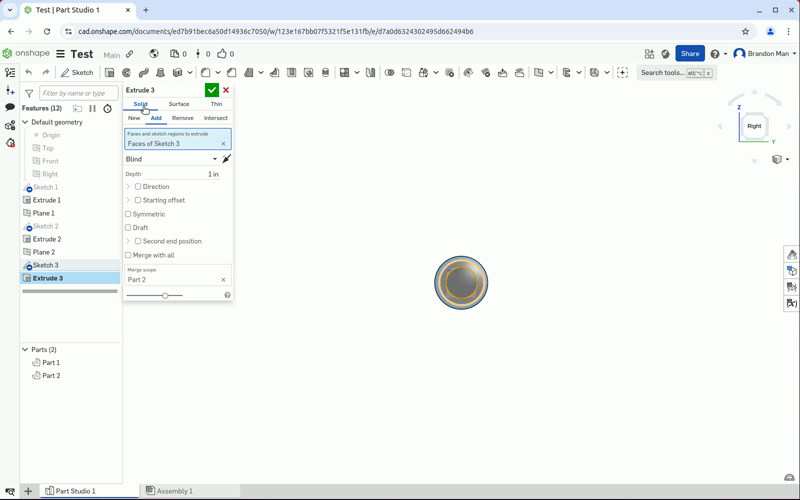
click(143, 106)
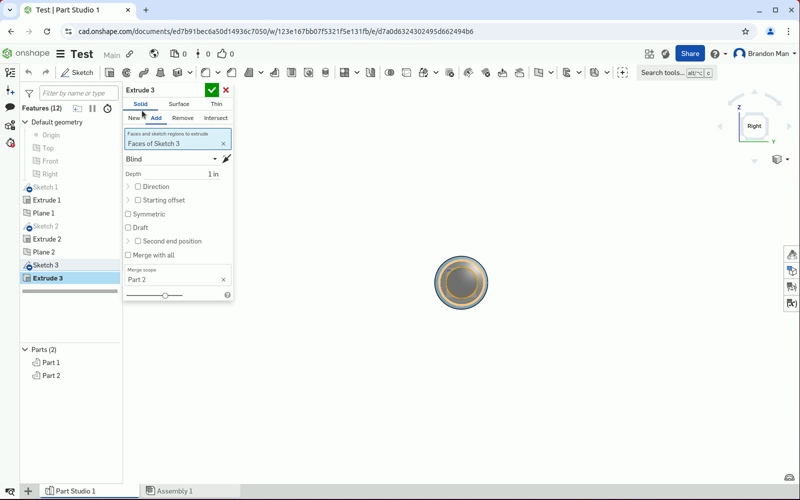
mouse_move(137, 120)
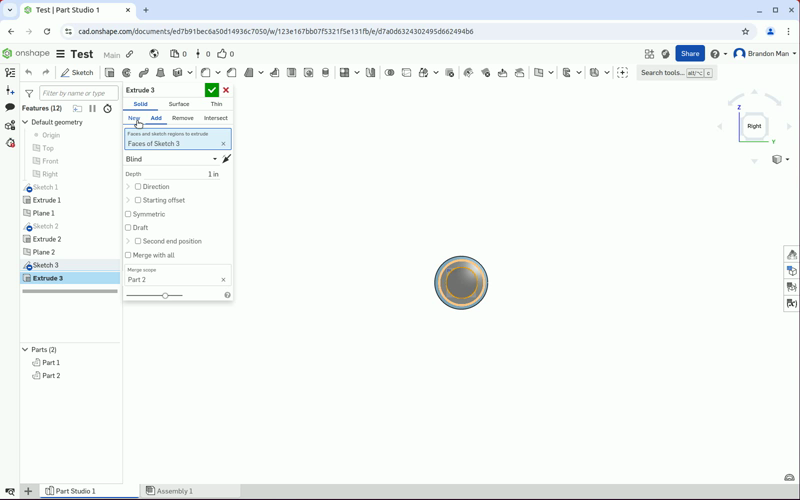
click(137, 120)
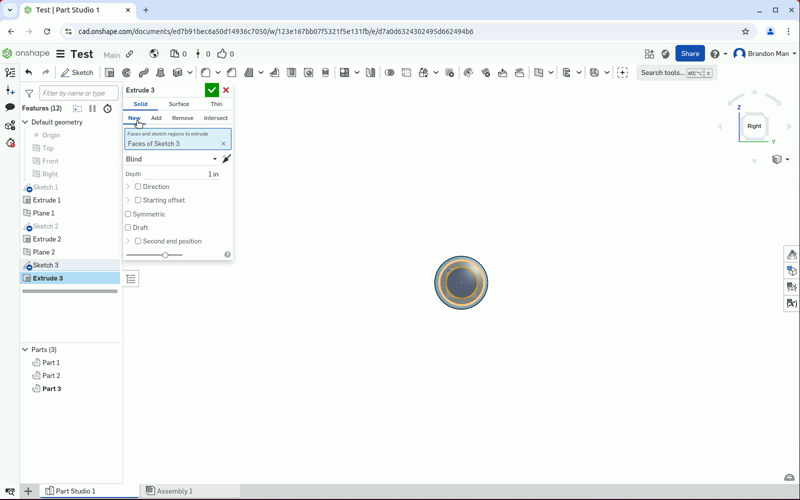
key(tab, 4)
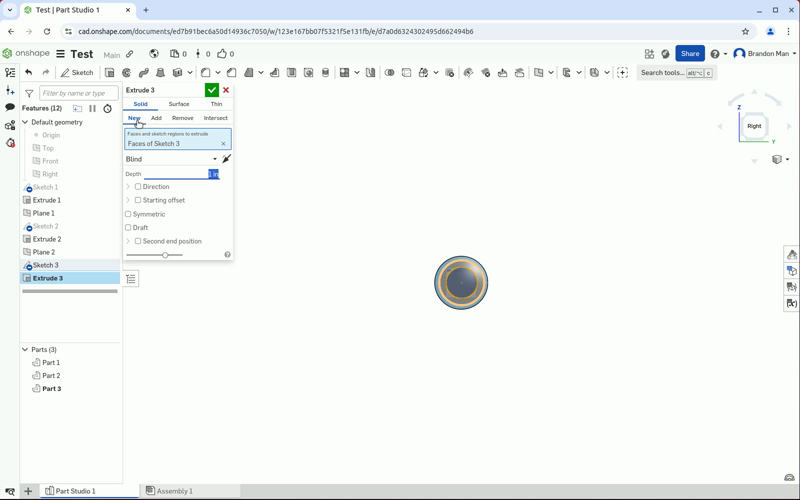
text(6.018)
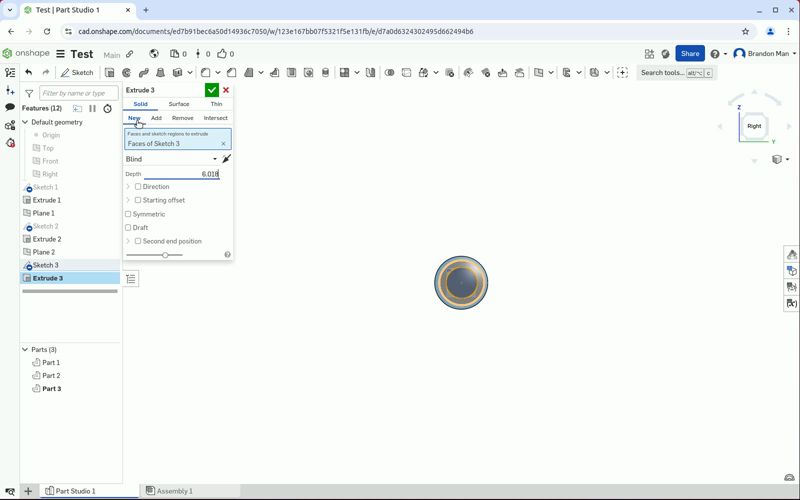
key(enter)
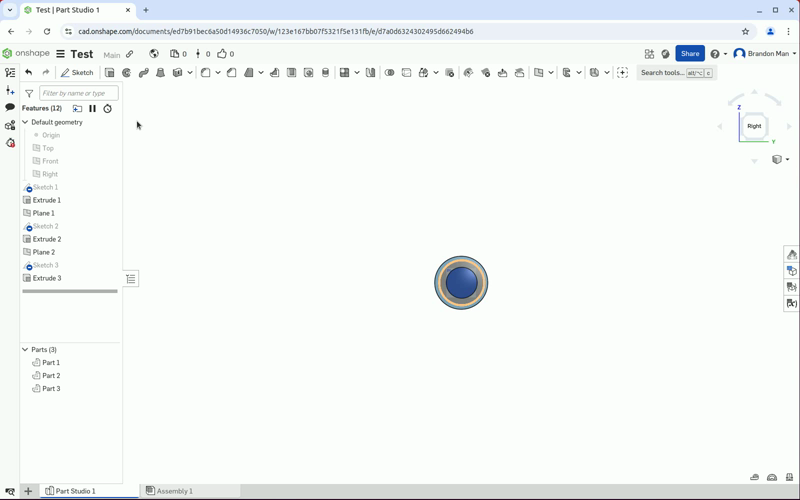
key(shift+h)
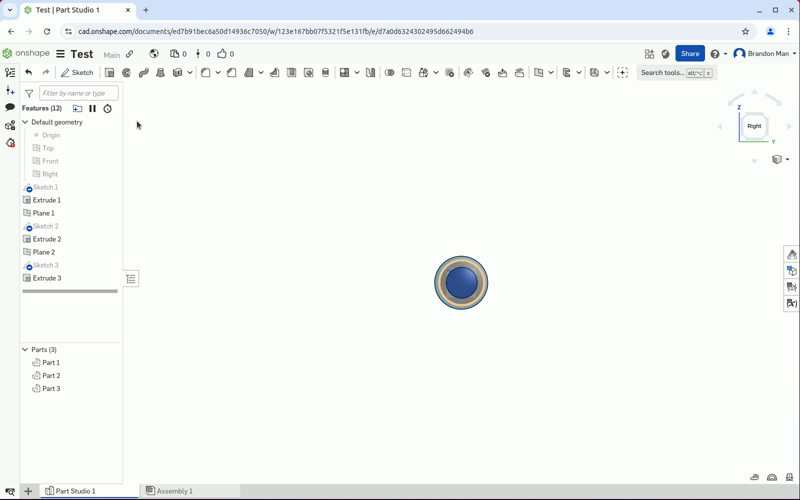
key(shift+h)
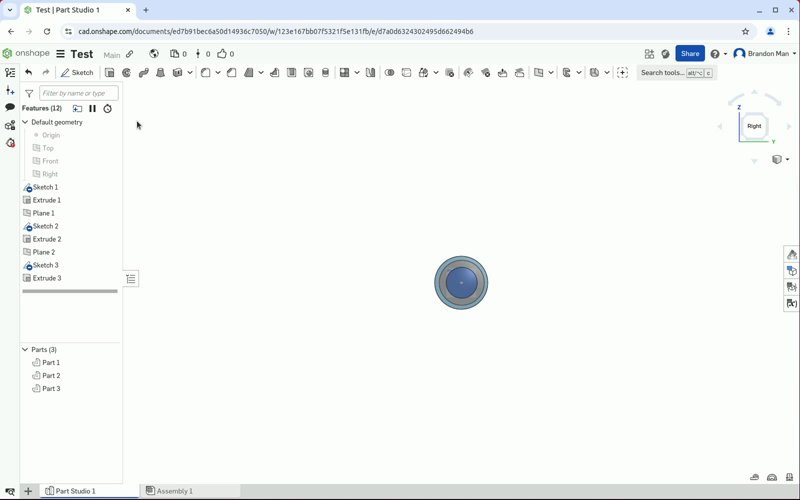
key(shift+7)
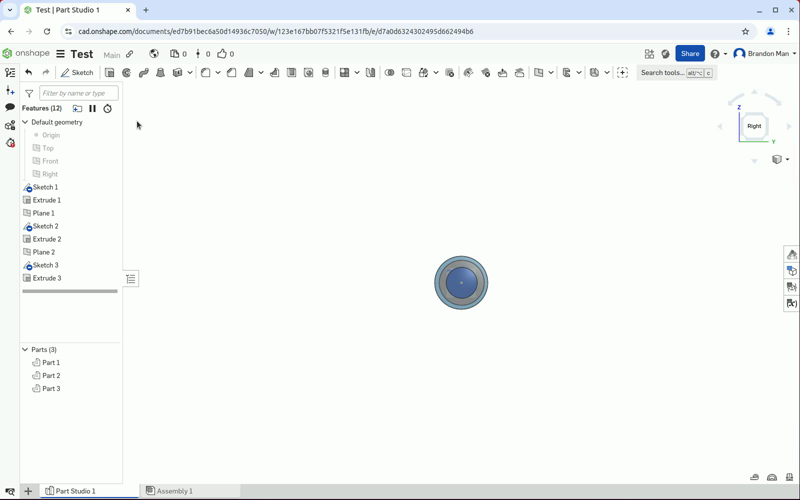
key(right, 2)
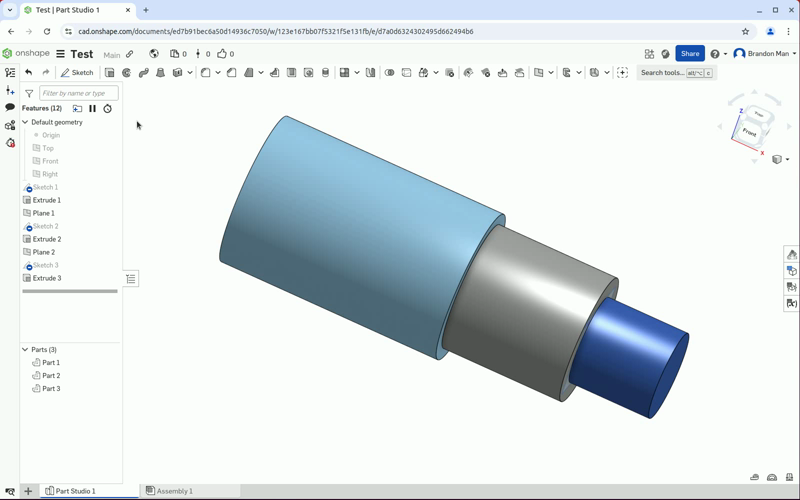
key(down, 2)
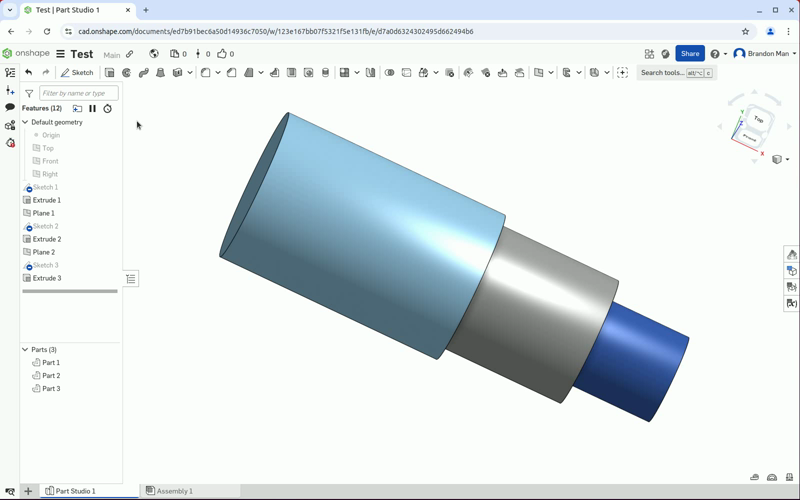
key(up, 2)
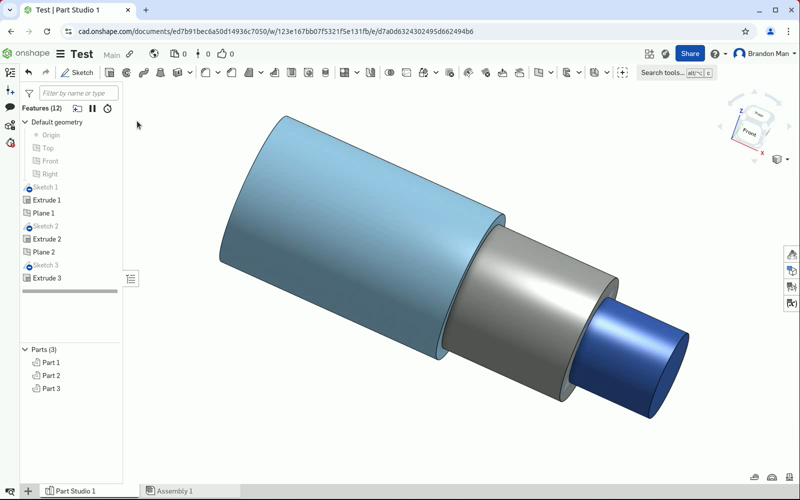
key(left, 2)
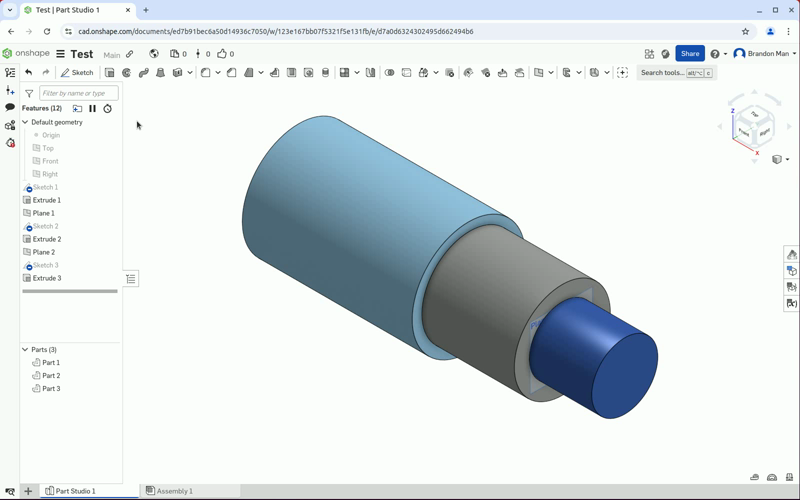
mouse_move(73, 189)
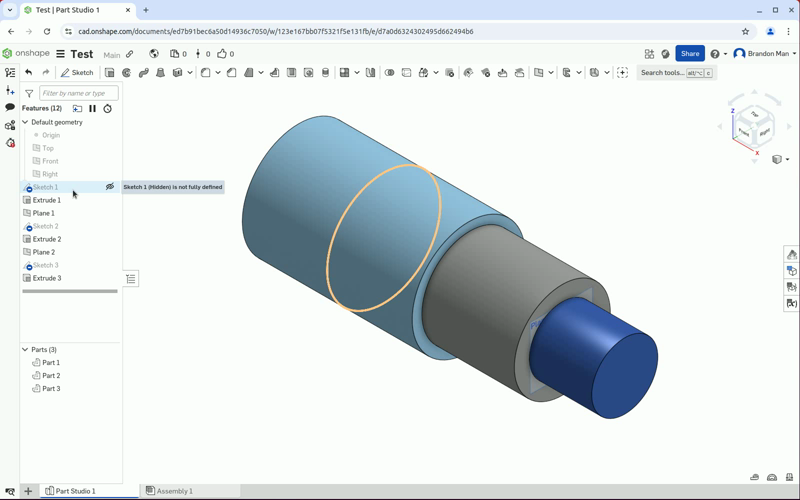
click(73, 189)